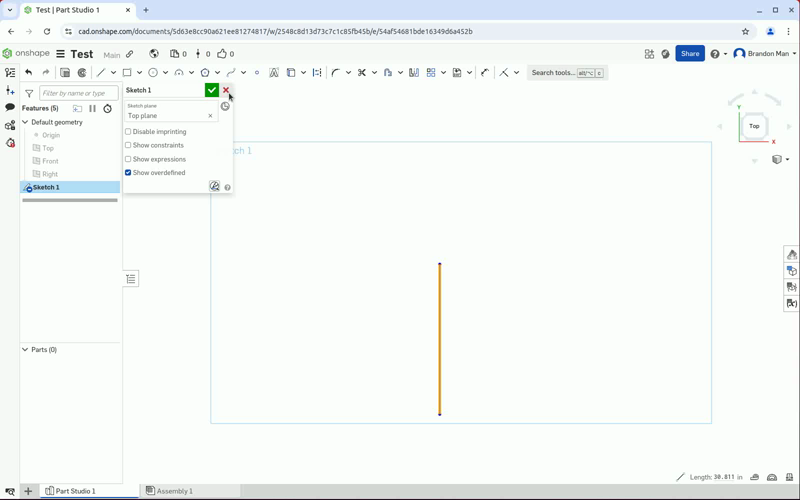
key(shift+h)
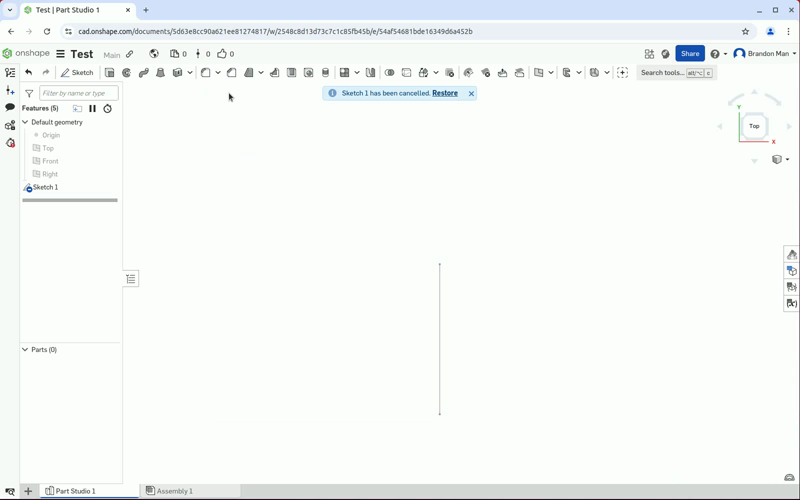
key(shift+s)
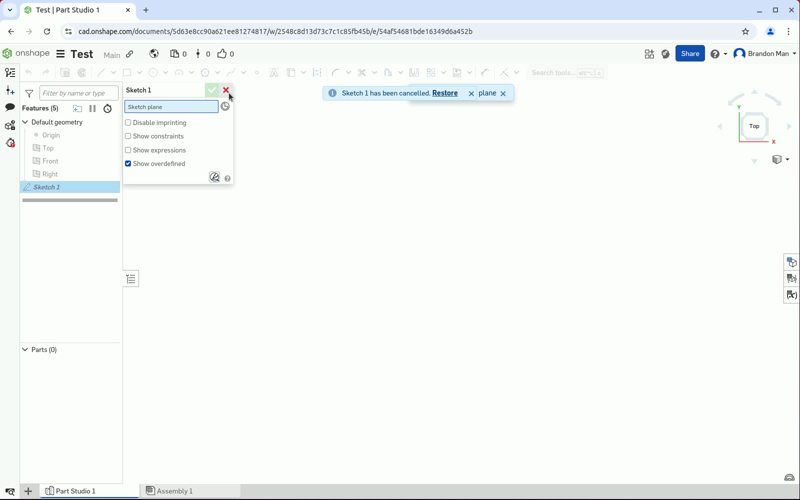
mouse_move(73, 150)
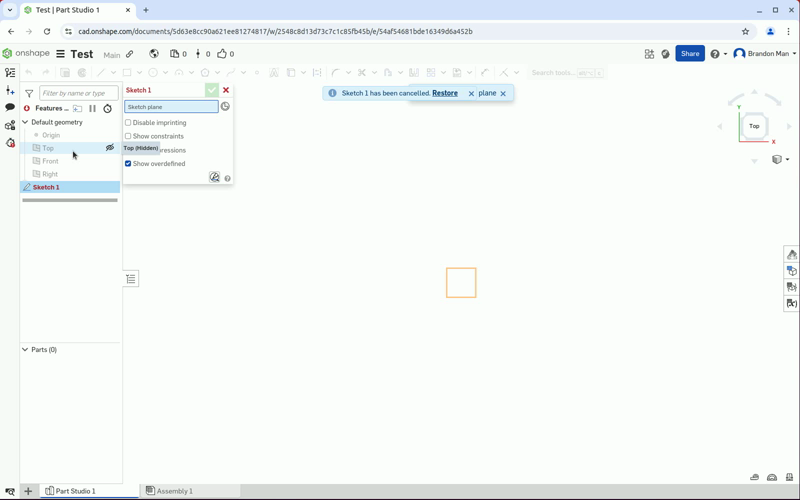
click(73, 150)
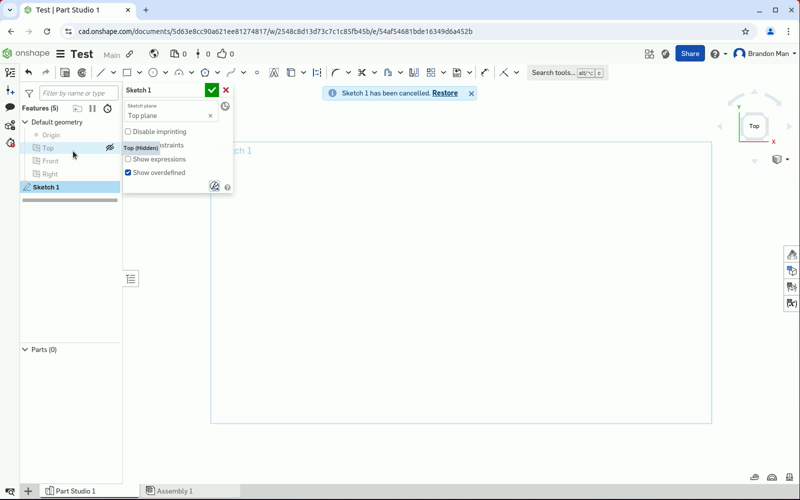
mouse_move(73, 352)
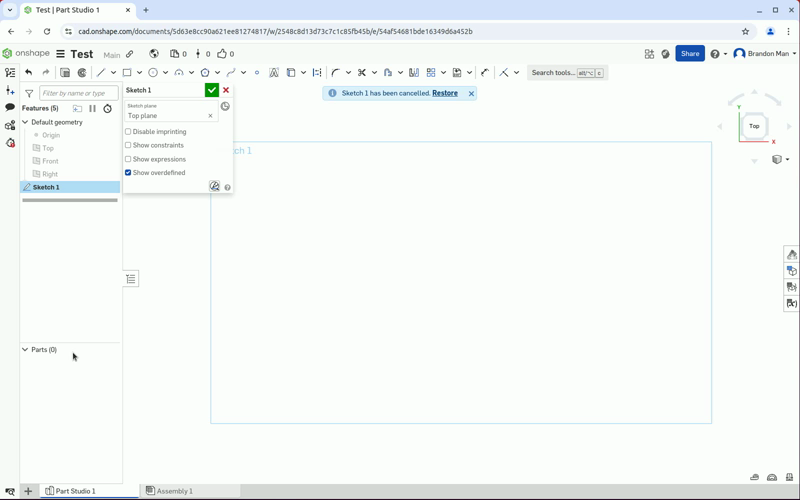
key(y)
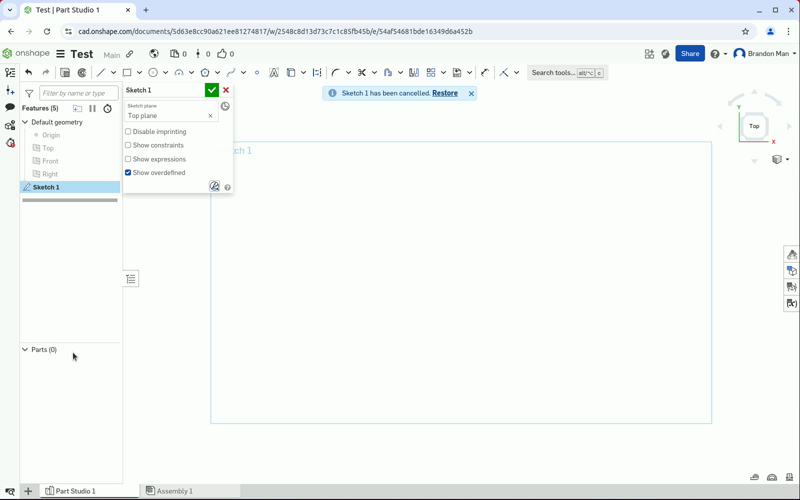
key(l)
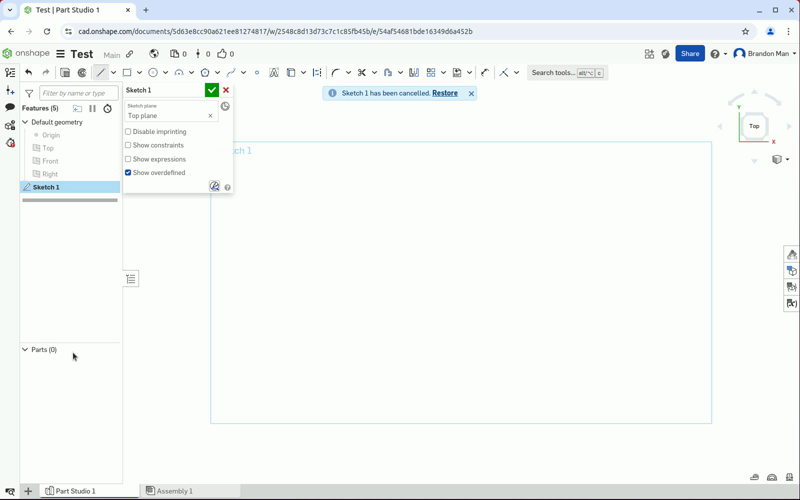
key_down(shift)
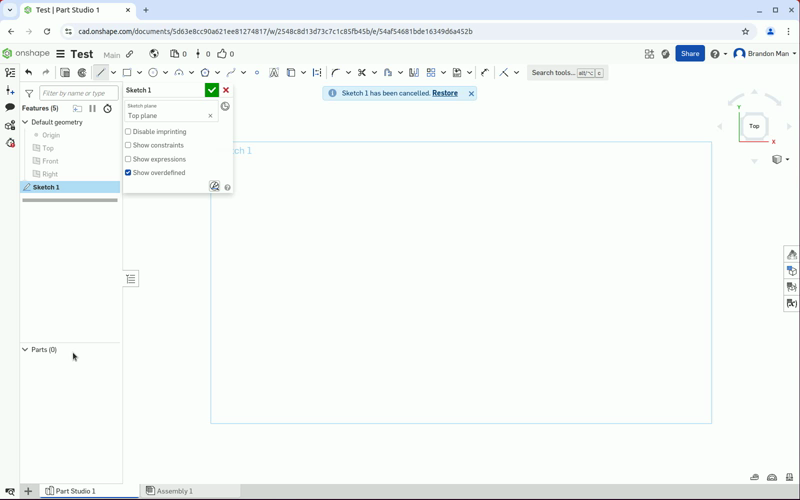
mouse_move(460, 282)
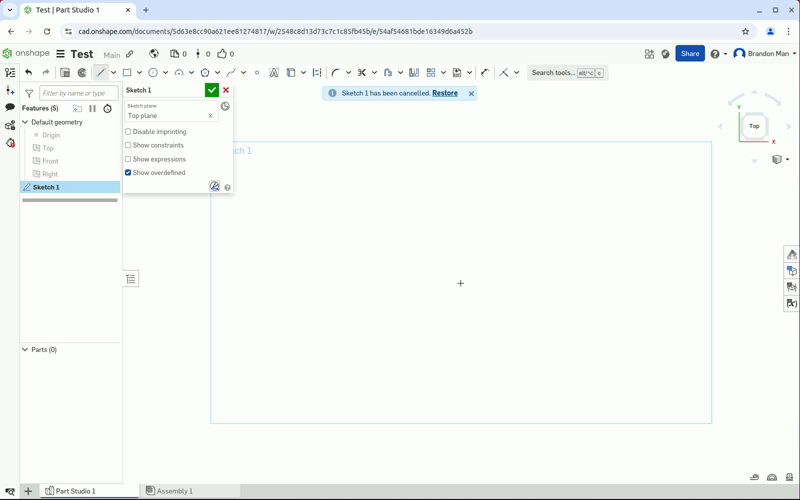
click(460, 282)
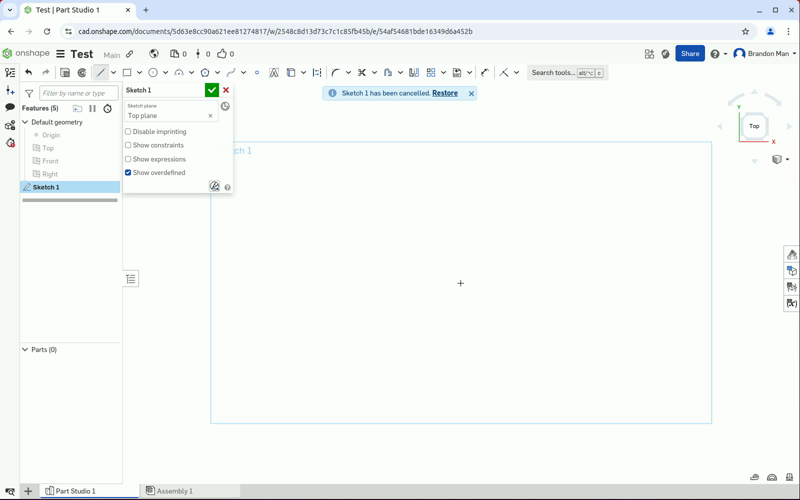
key_up(shift)
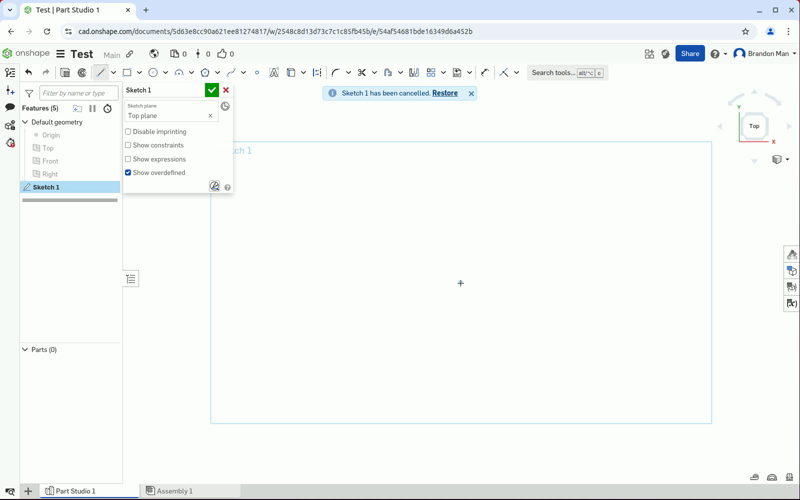
key_down(shift)
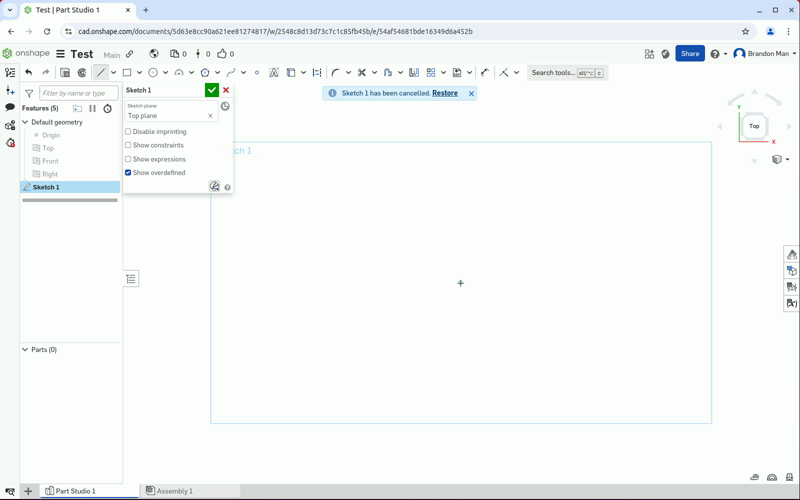
mouse_move(554, 282)
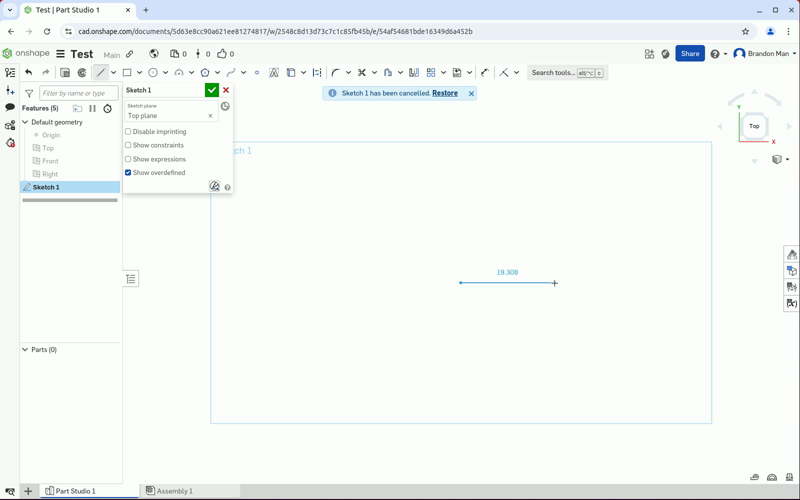
click(554, 282)
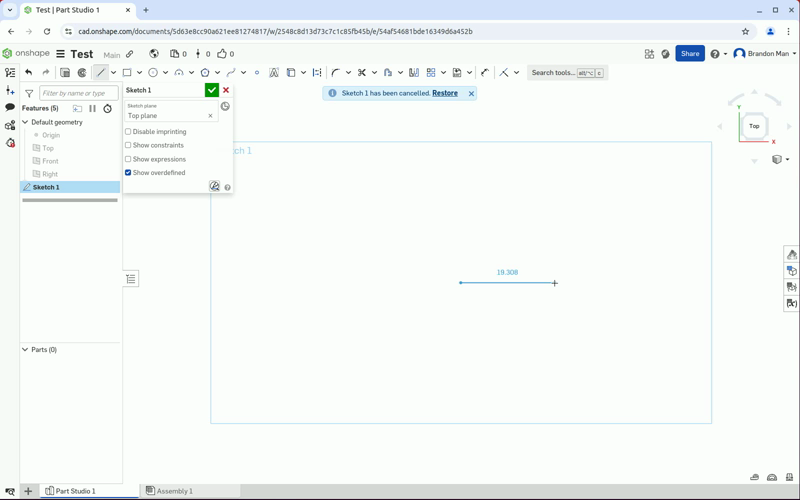
key_up(shift)
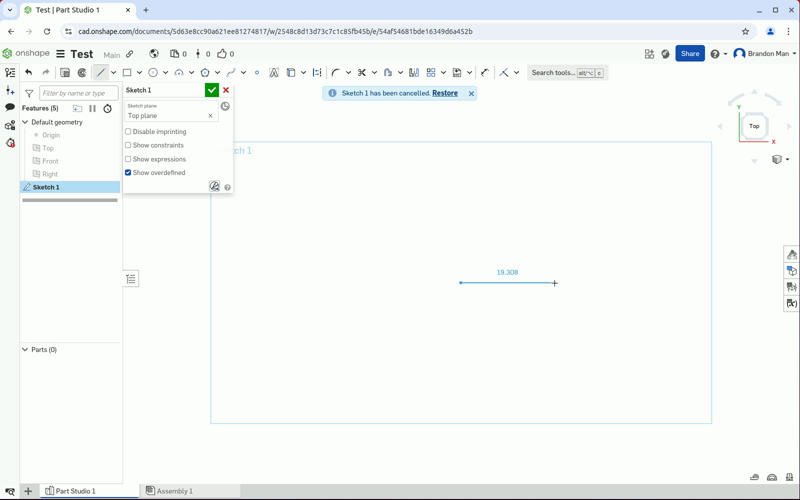
key_down(shift)
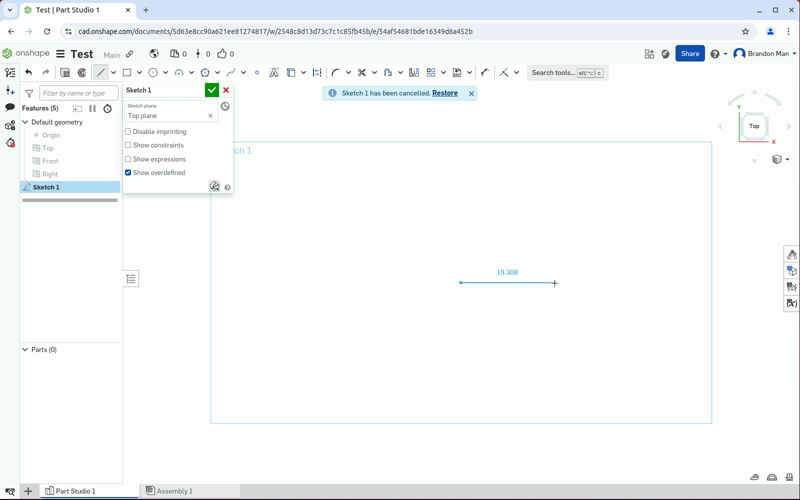
mouse_move(554, 217)
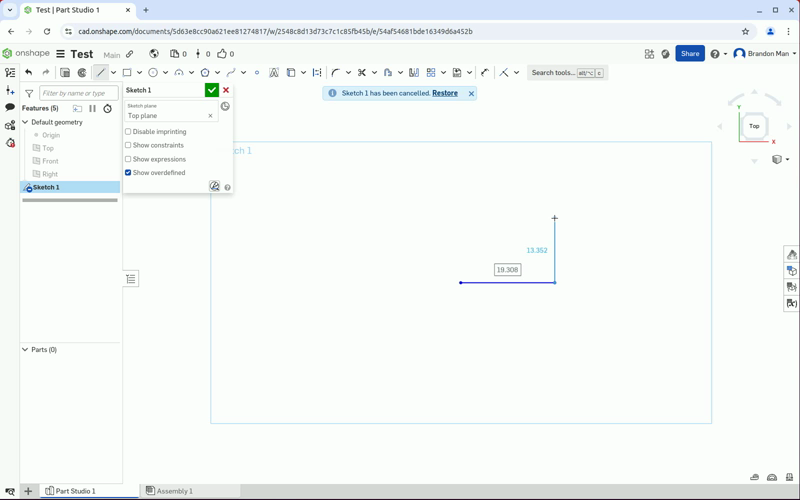
click(554, 217)
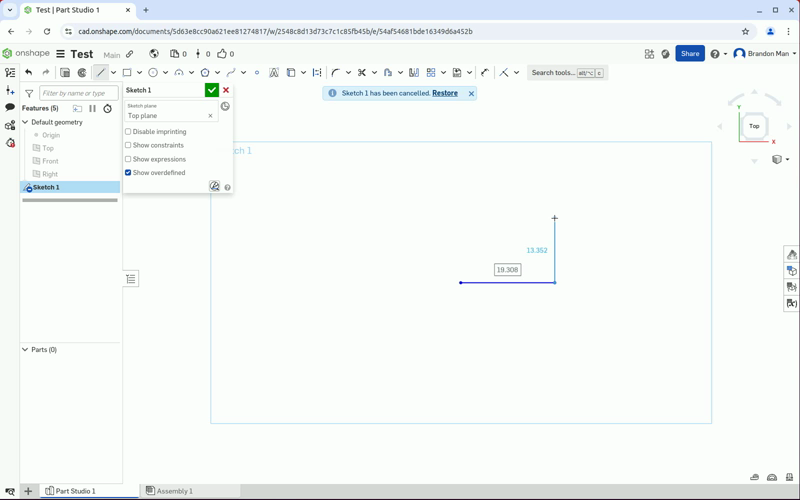
key_up(shift)
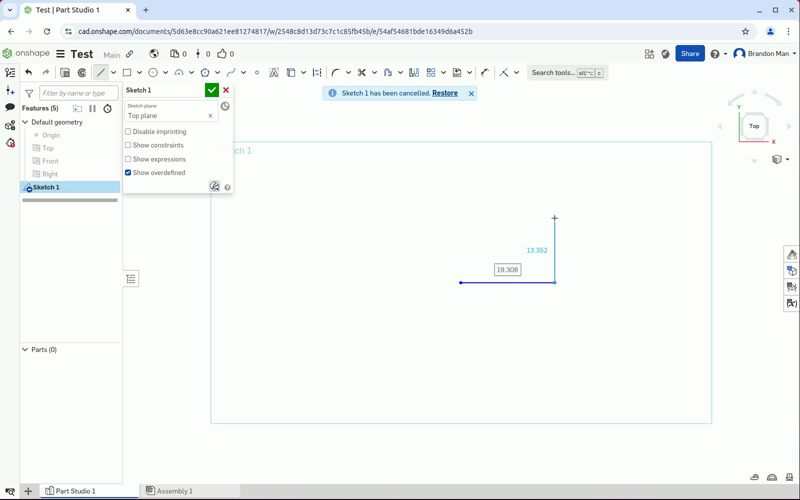
key_down(shift)
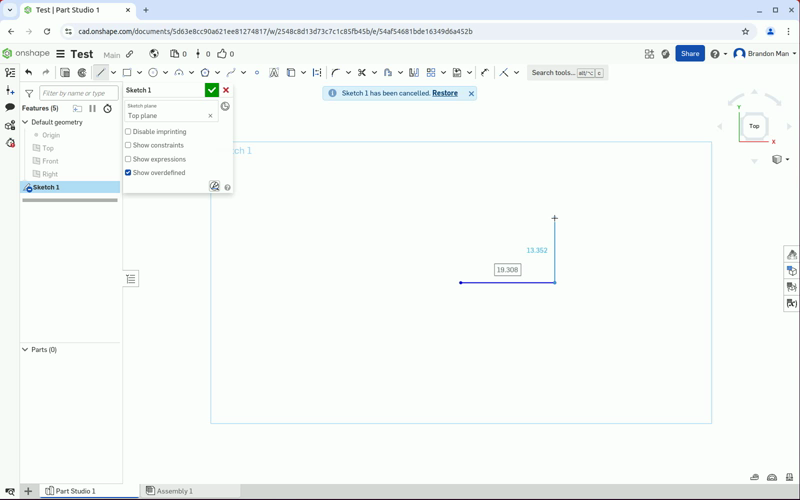
mouse_move(584, 217)
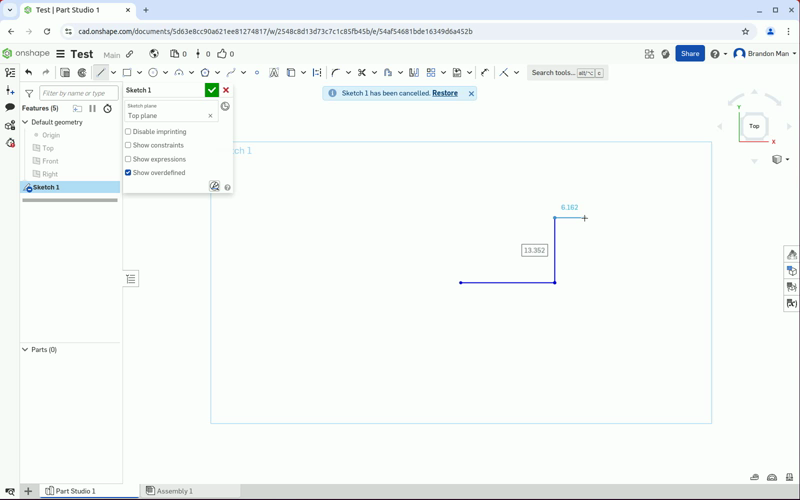
mouse_move(526, 217)
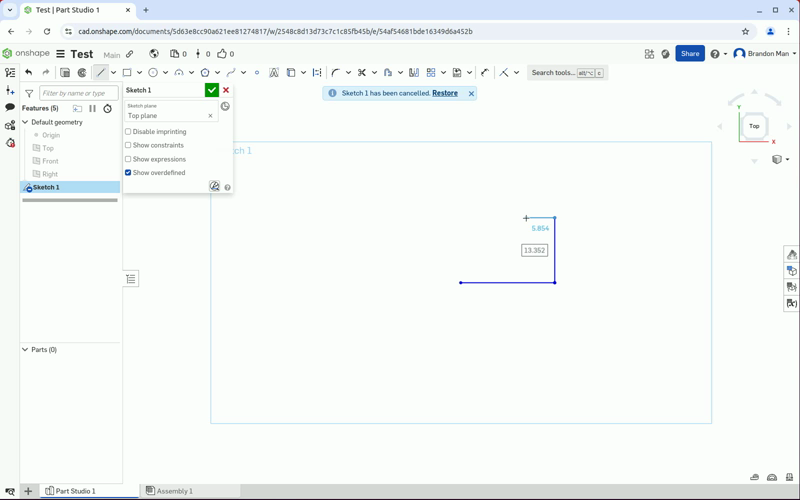
click(526, 217)
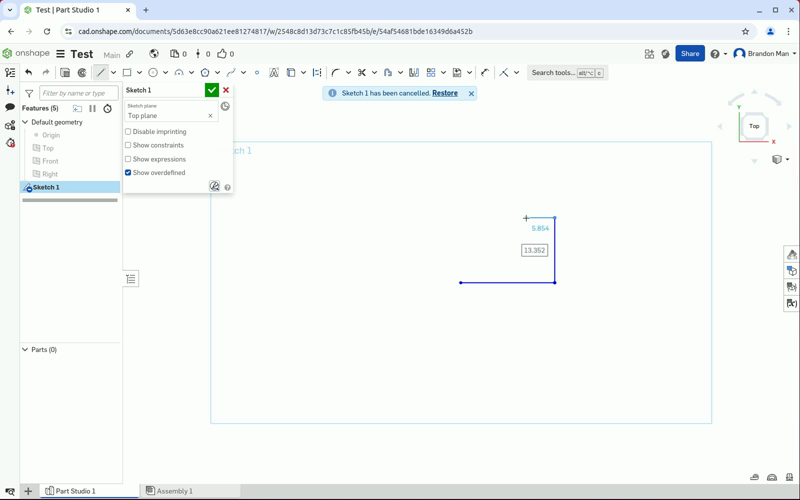
key_up(shift)
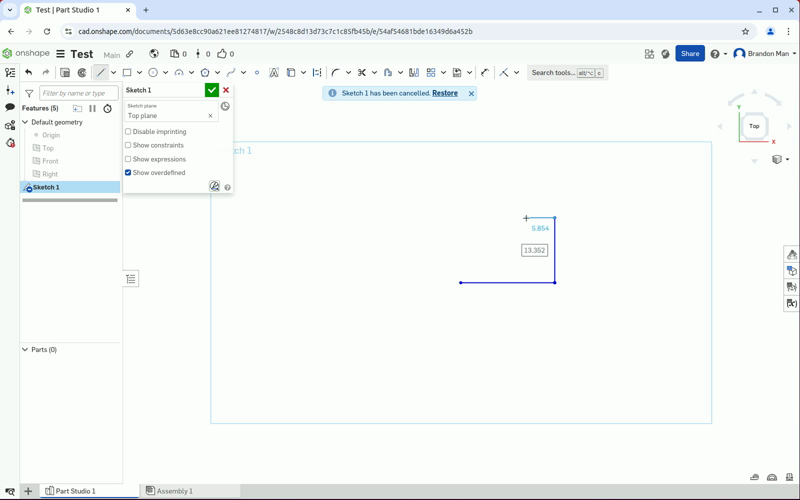
key_down(shift)
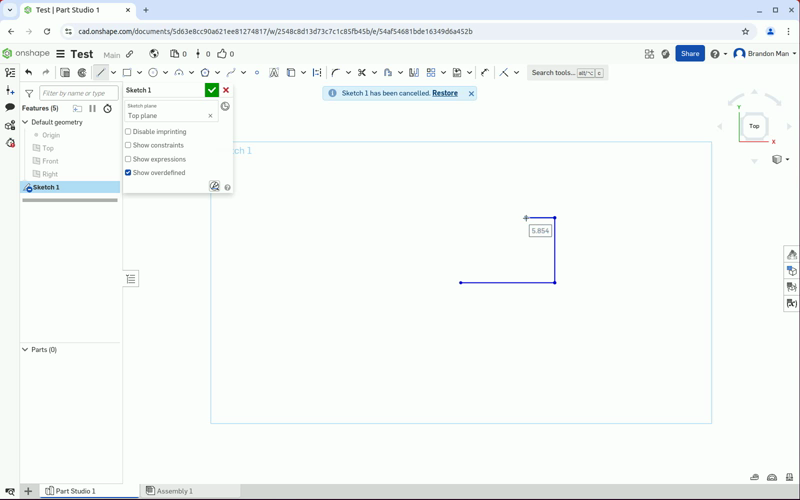
mouse_move(460, 264)
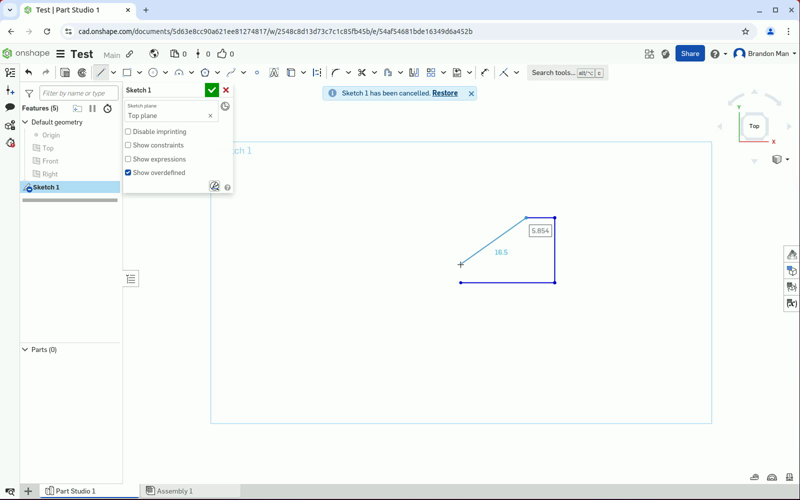
click(460, 264)
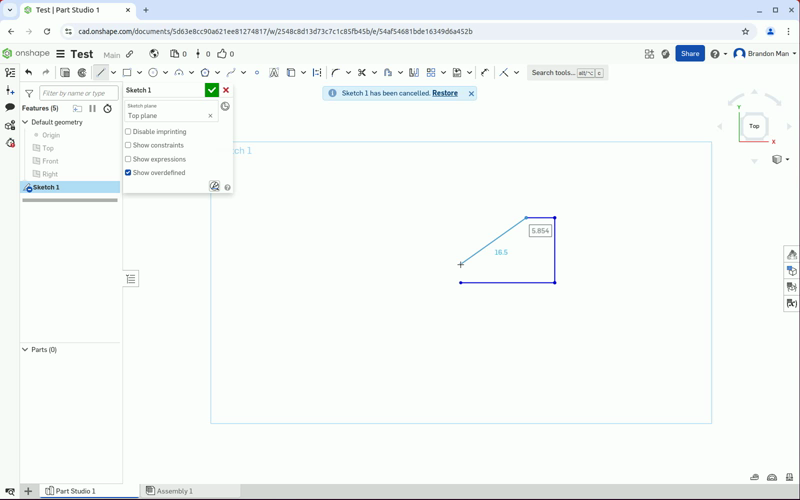
key_up(shift)
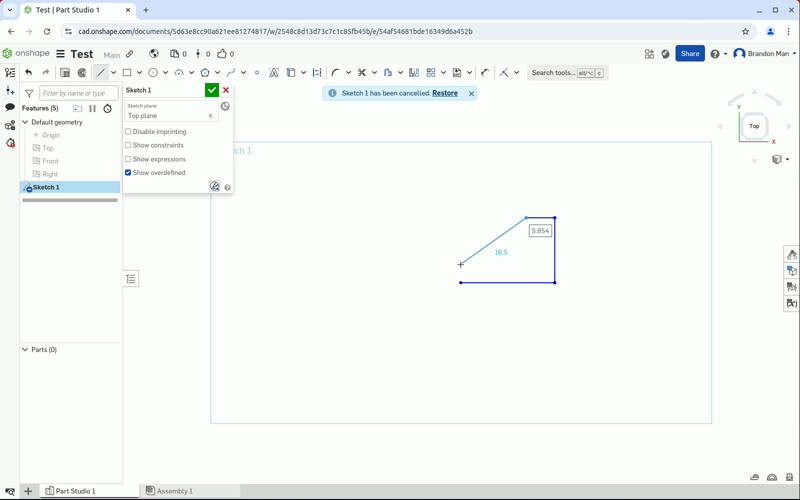
mouse_move(490, 264)
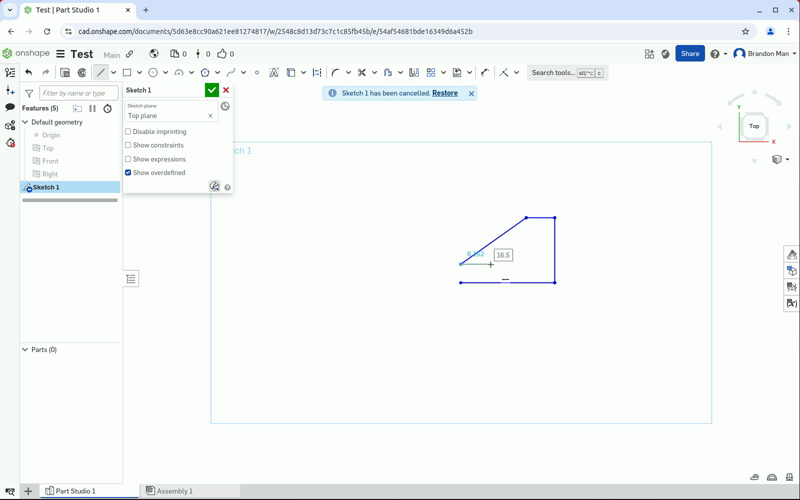
key_down(shift)
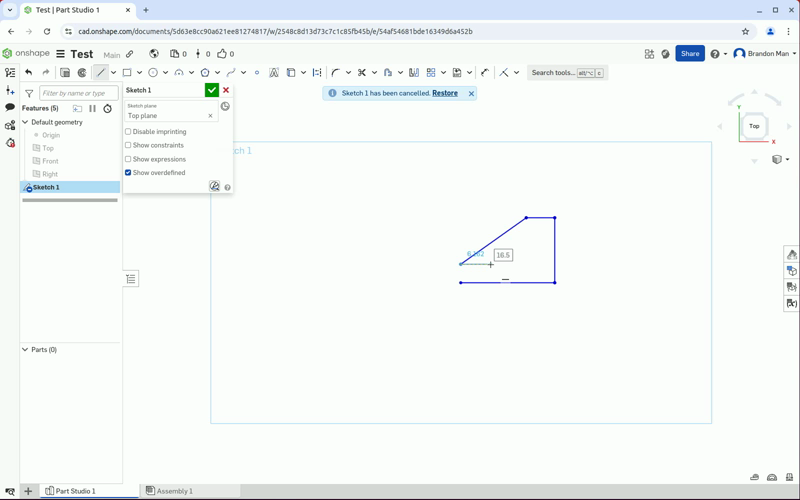
mouse_move(460, 282)
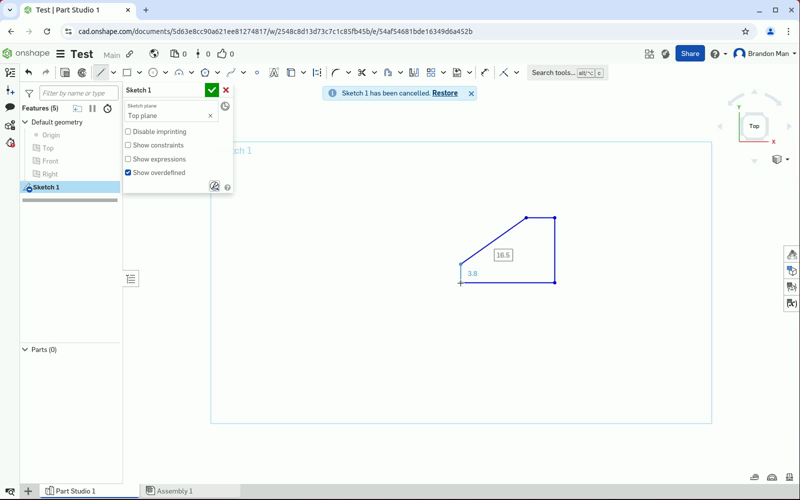
key_up(shift)
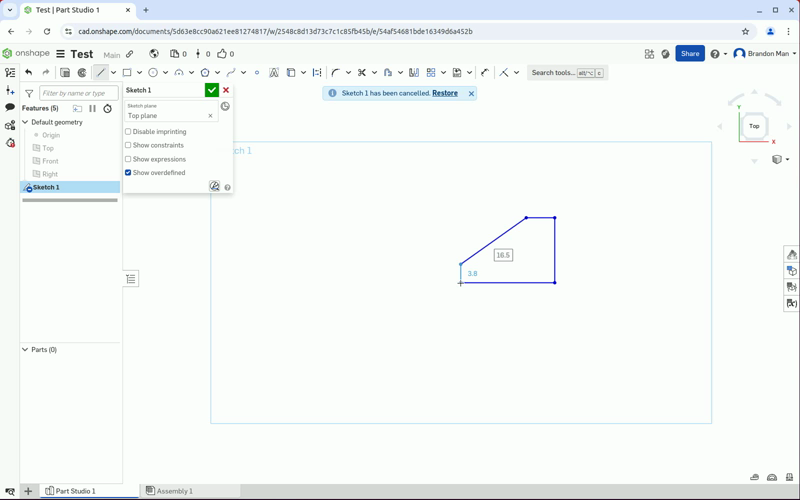
click(460, 282)
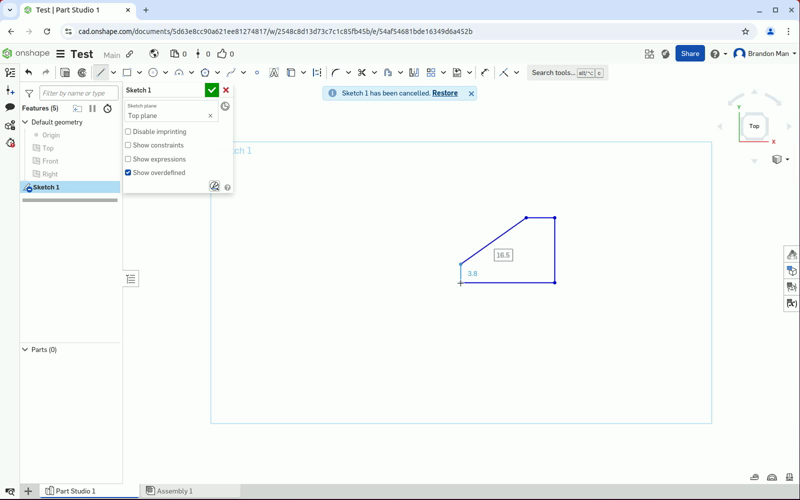
key(esc)
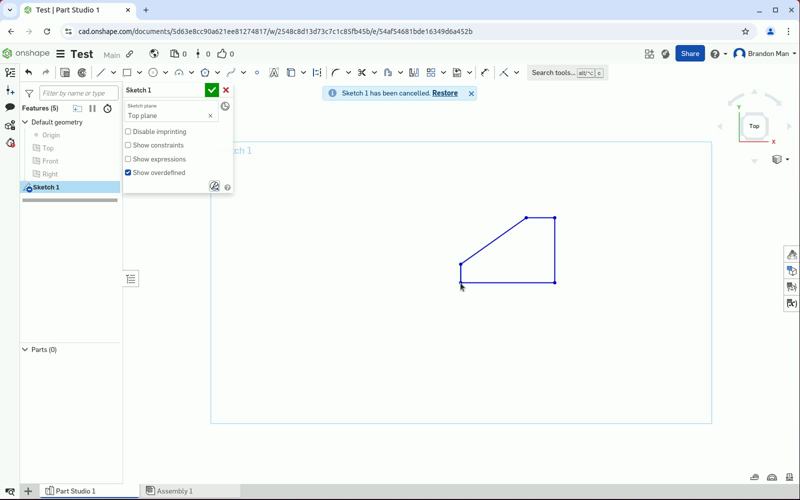
mouse_move(488, 268)
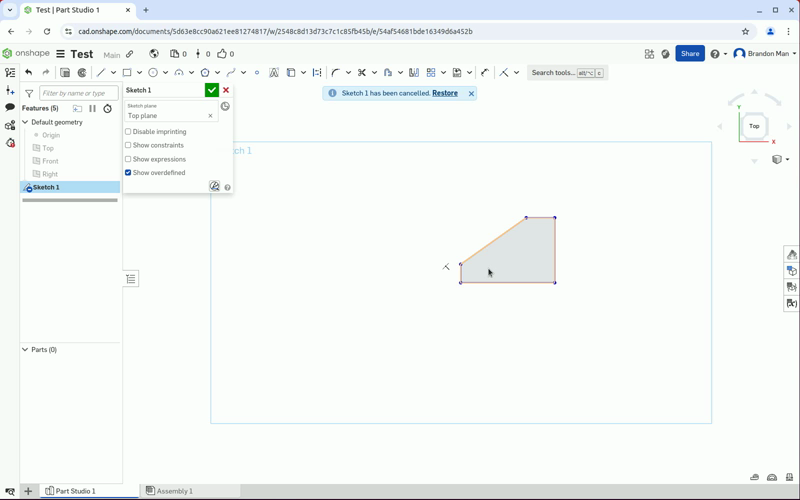
click(488, 268)
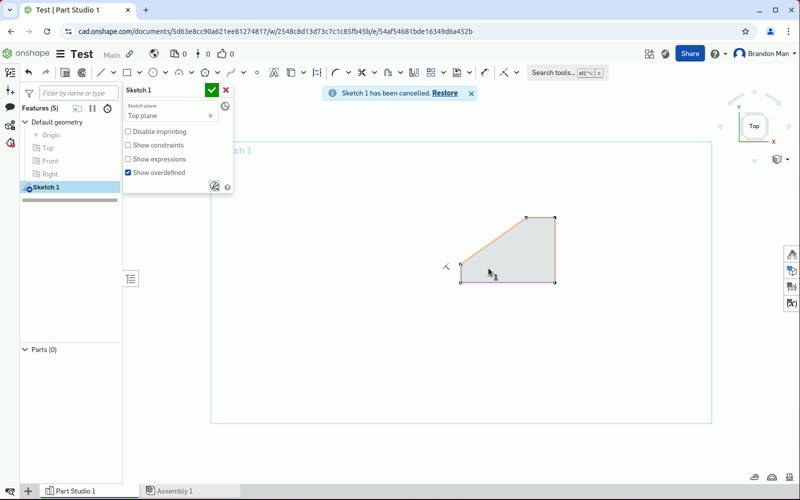
mouse_move(73, 352)
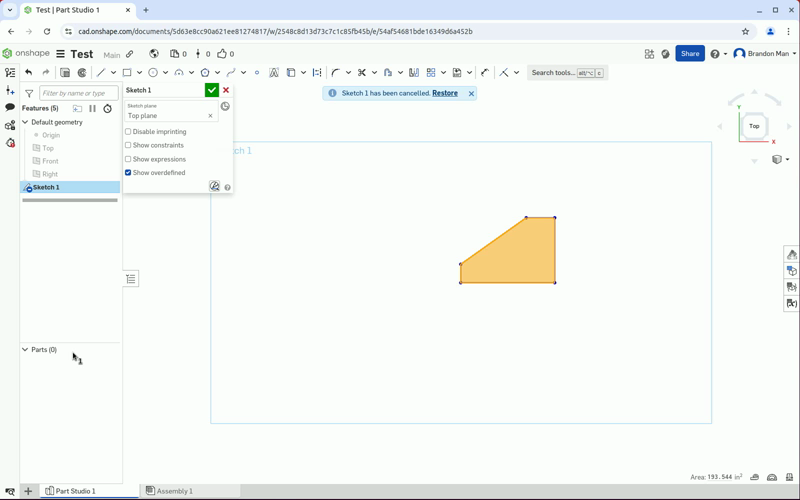
key(shift+y)
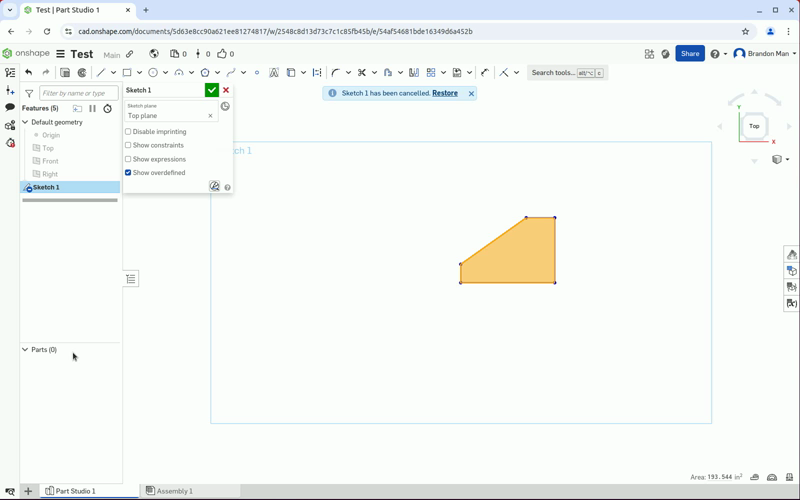
key(shift+e)
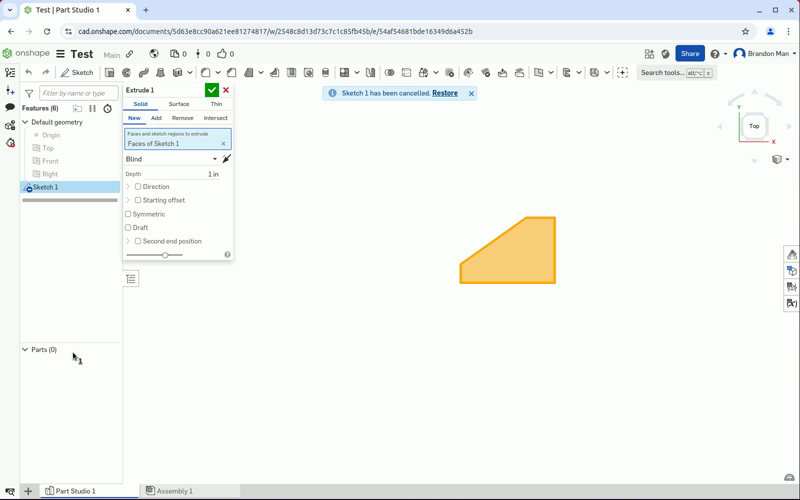
mouse_move(143, 106)
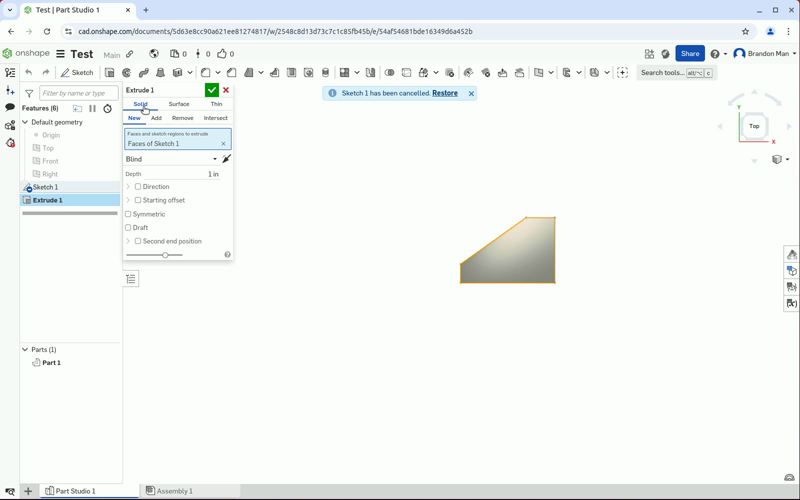
click(143, 106)
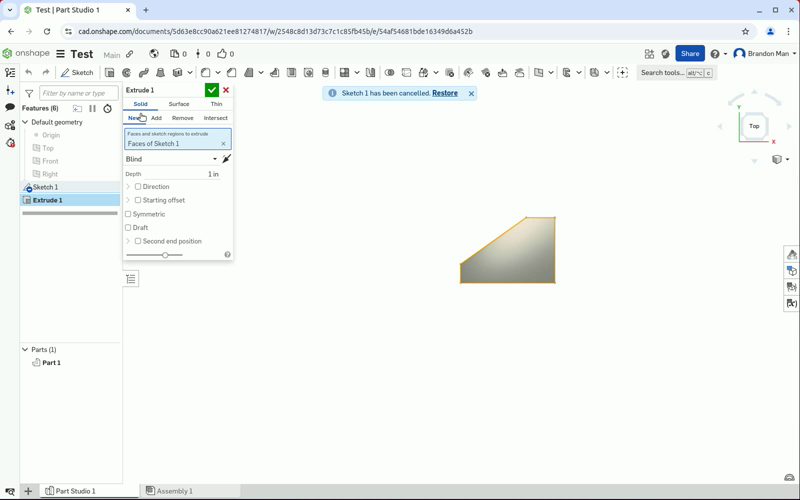
mouse_move(137, 120)
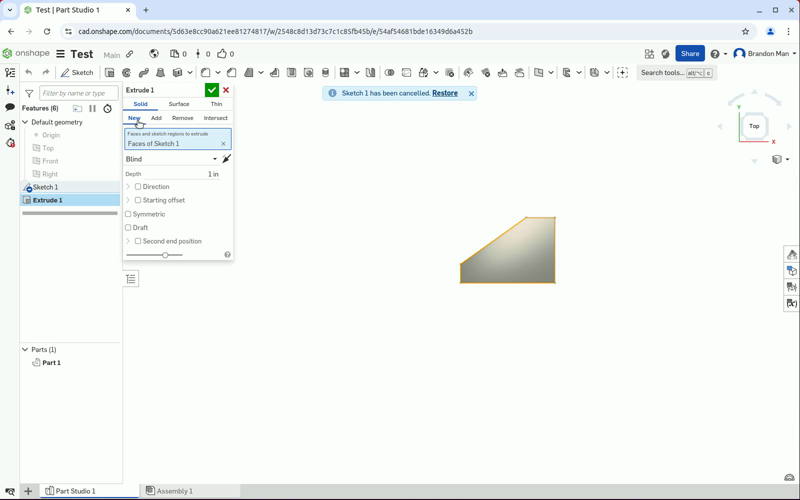
click(137, 120)
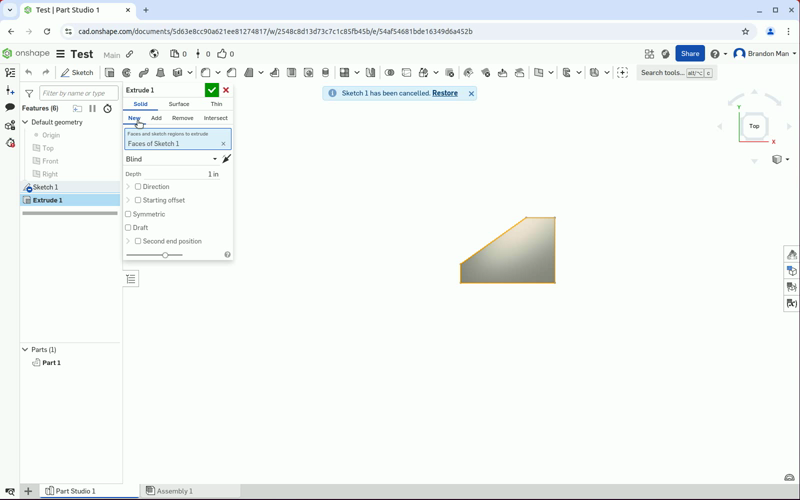
key(tab, 4)
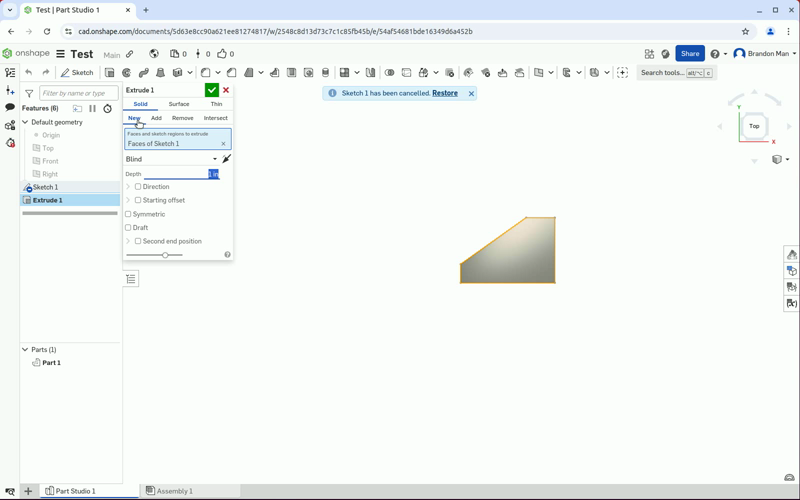
text(5.777)
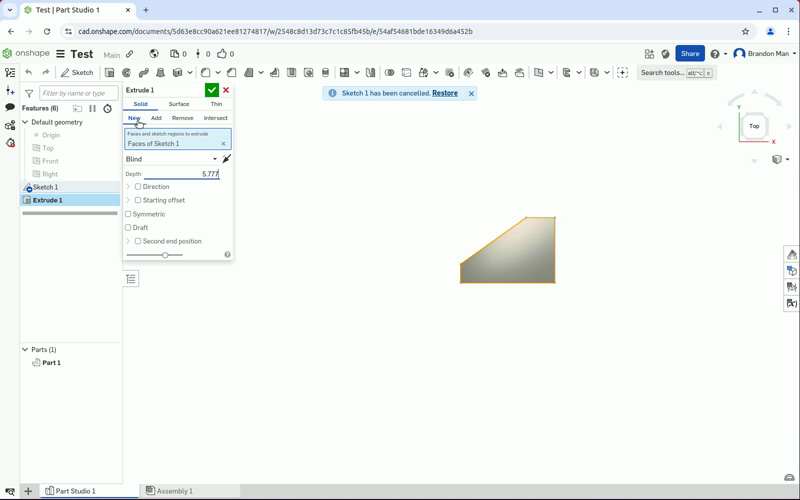
key(enter)
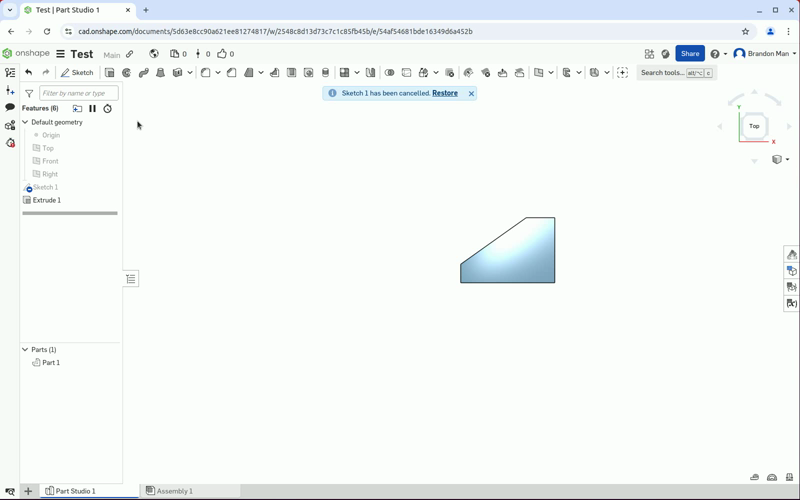
key(shift+h)
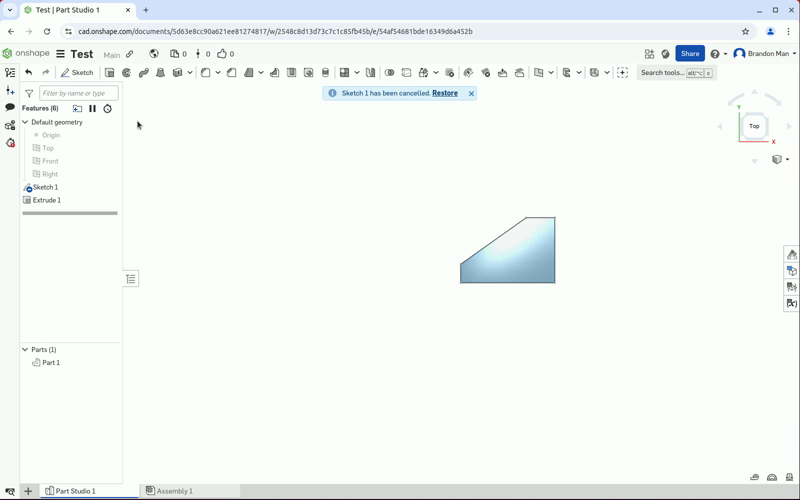
key(shift+h)
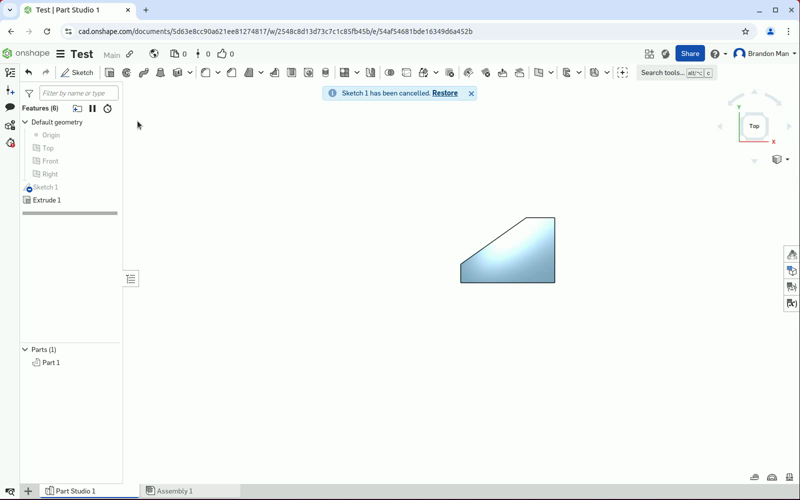
mouse_move(73, 189)
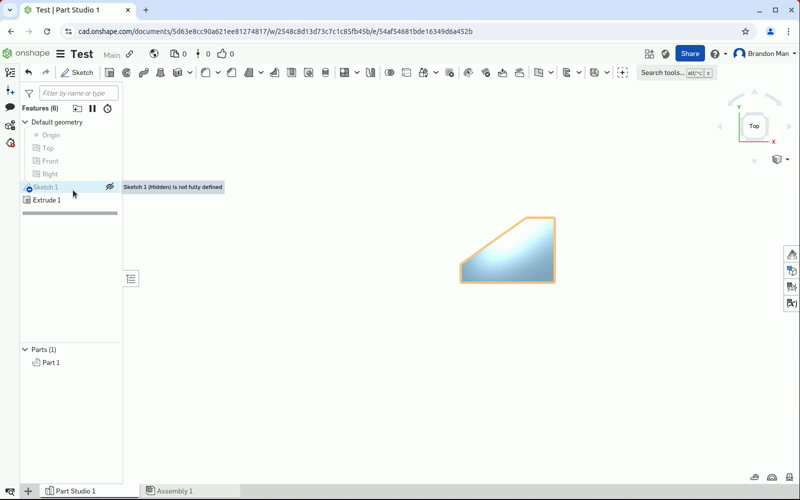
click(73, 189)
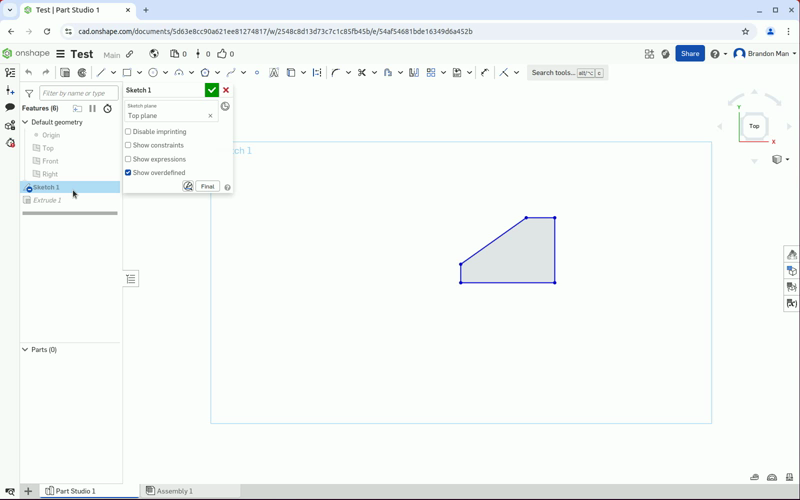
mouse_move(229, 92)
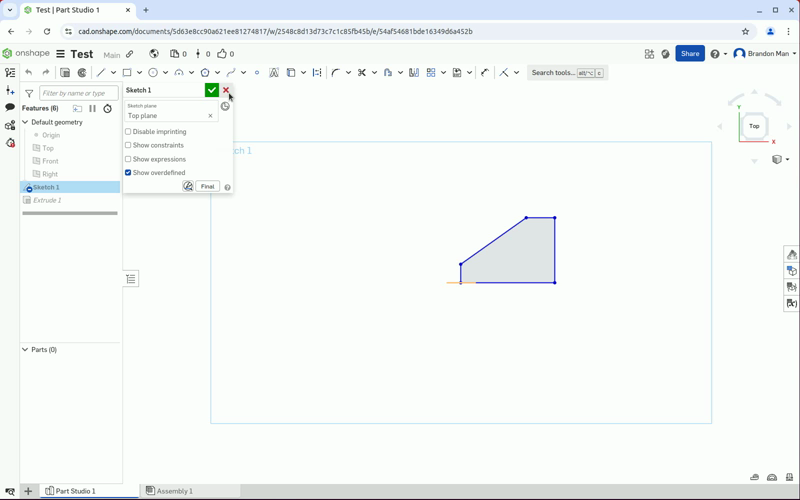
click(229, 92)
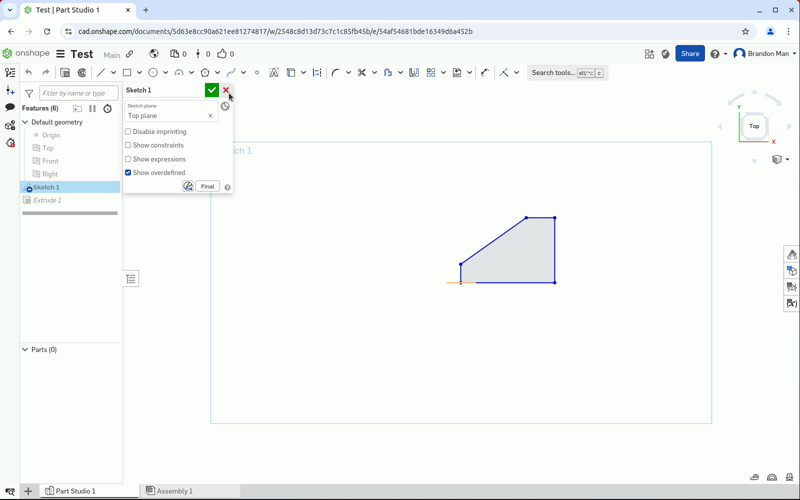
key(shift+s)
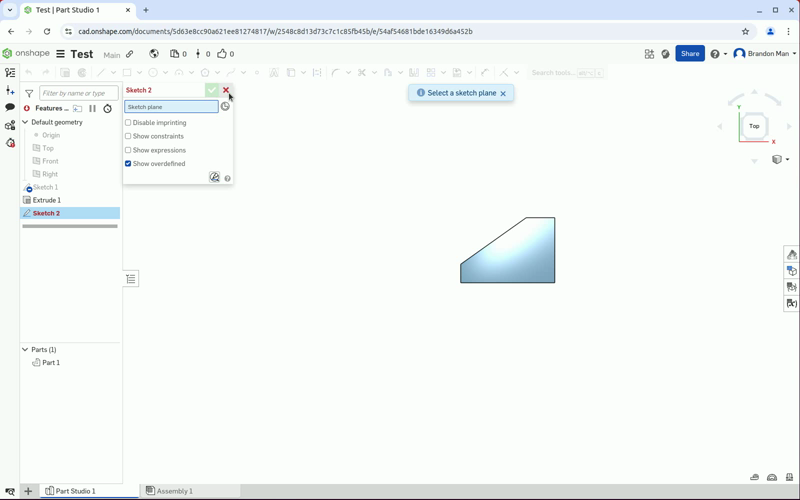
mouse_move(73, 150)
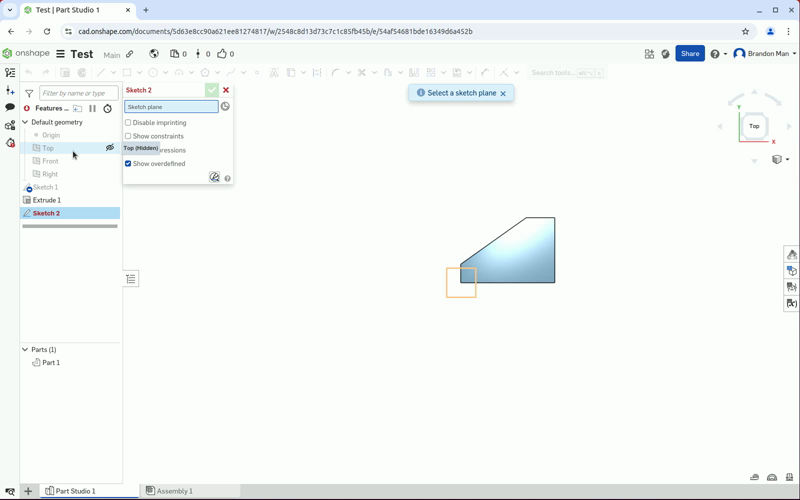
click(73, 150)
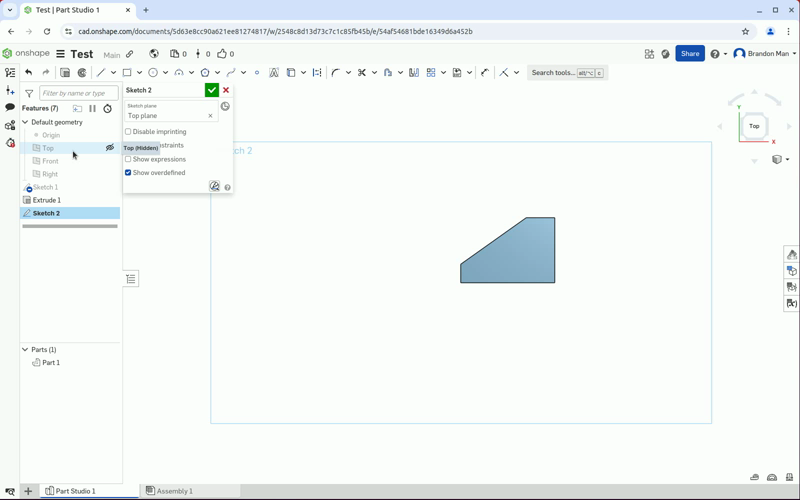
mouse_move(73, 352)
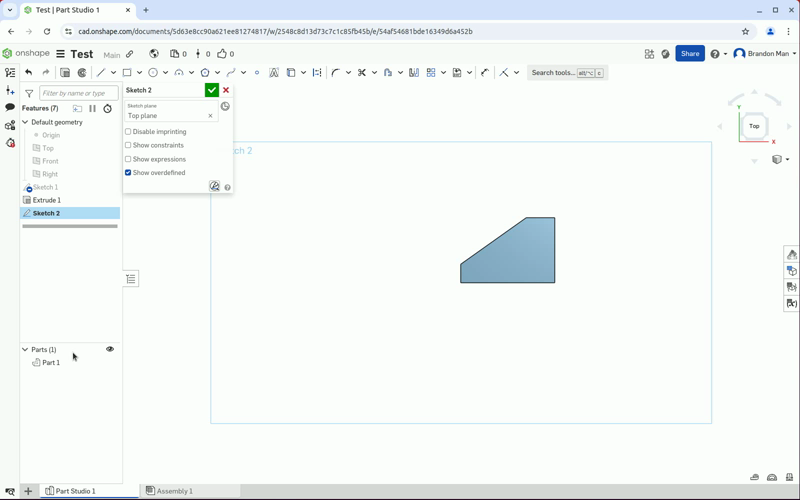
key(y)
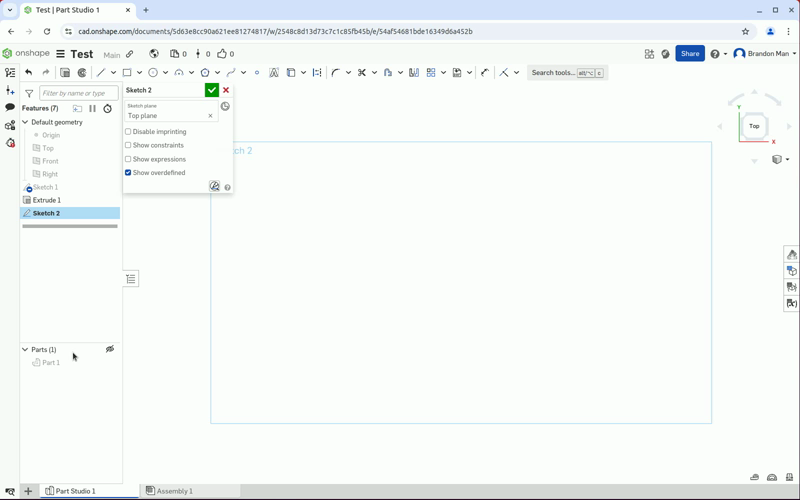
key(l)
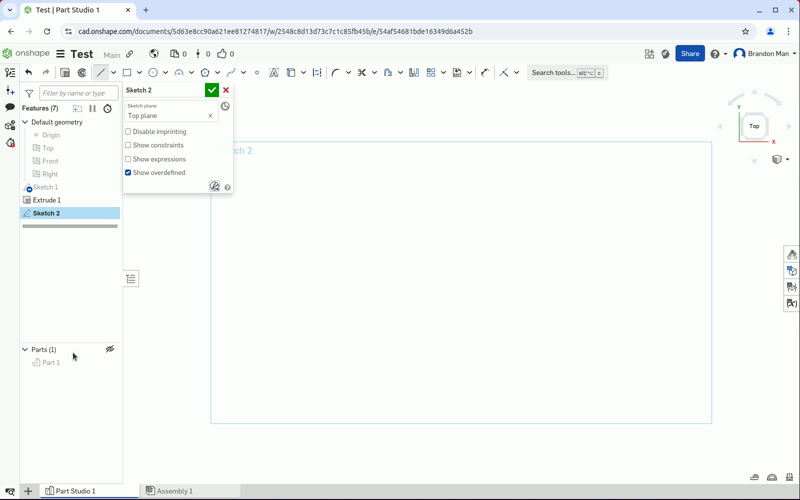
key_down(shift)
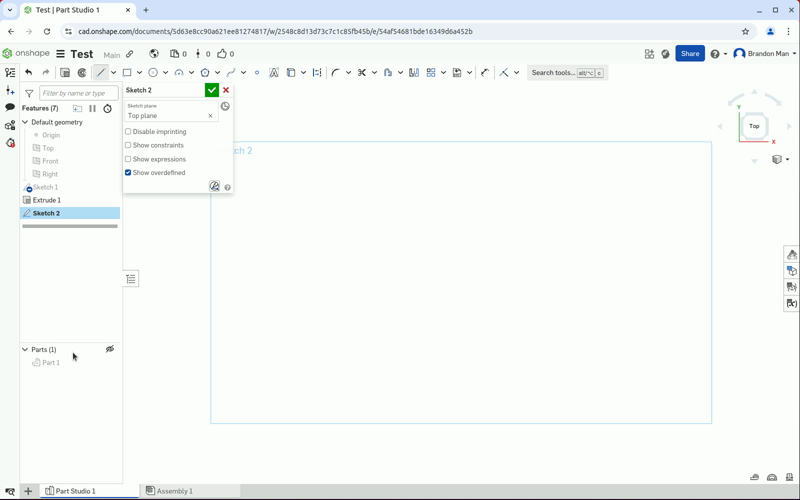
mouse_move(460, 282)
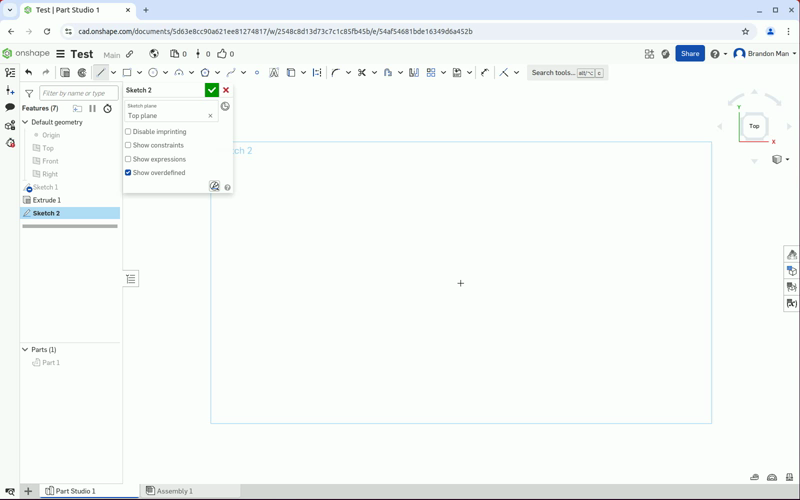
click(460, 282)
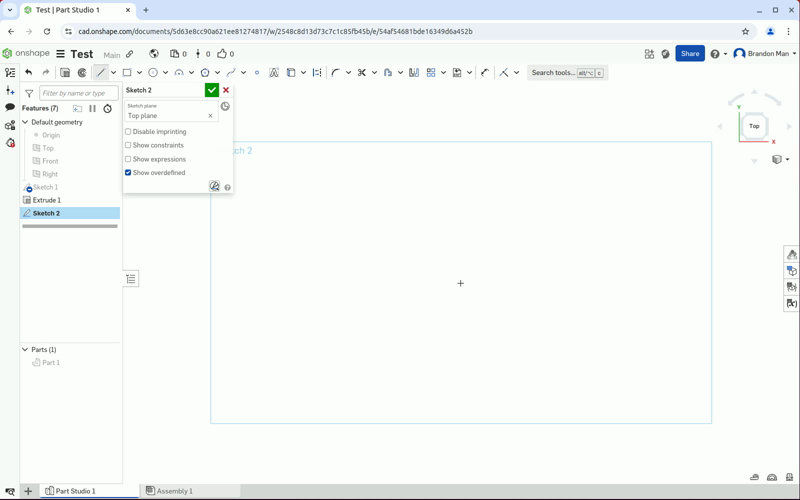
key_up(shift)
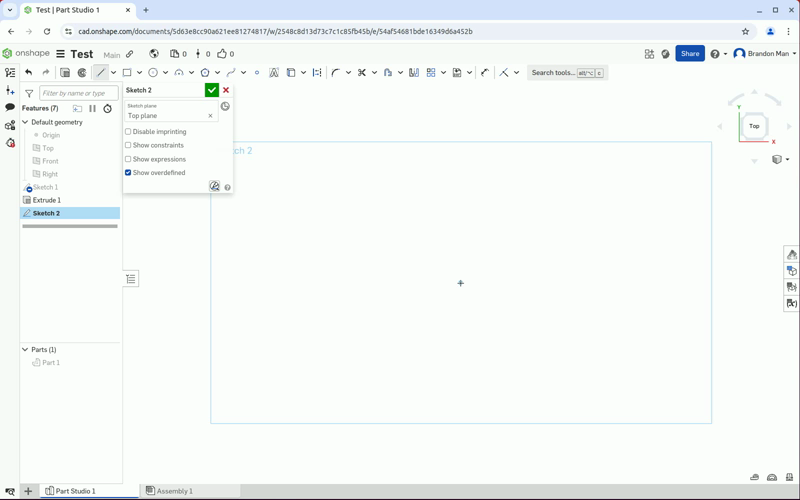
key_down(shift)
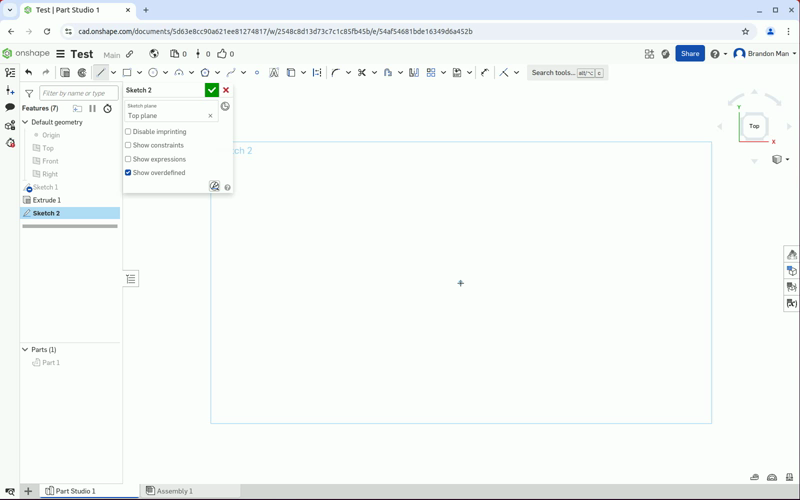
mouse_move(554, 282)
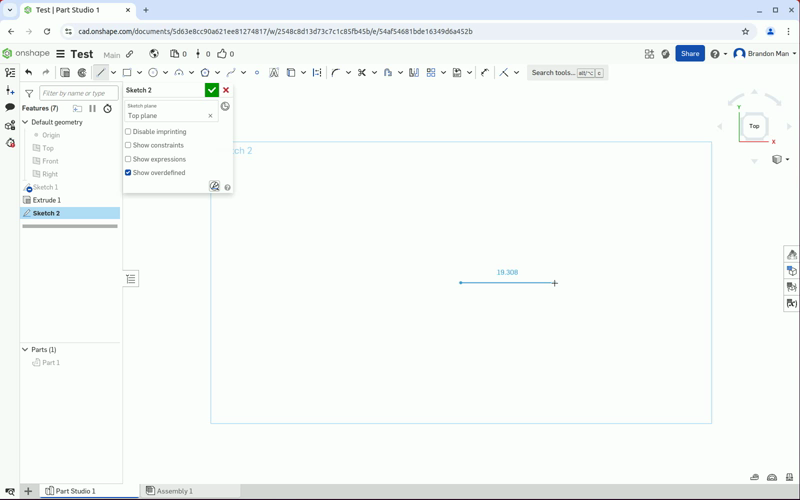
click(554, 282)
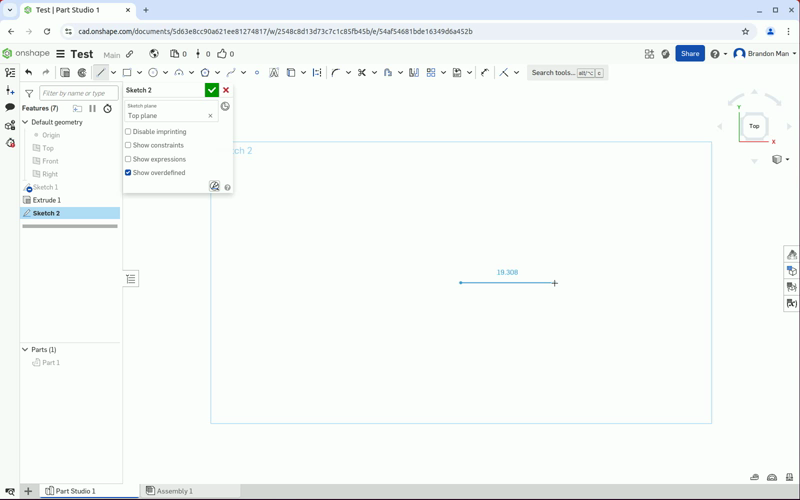
key_up(shift)
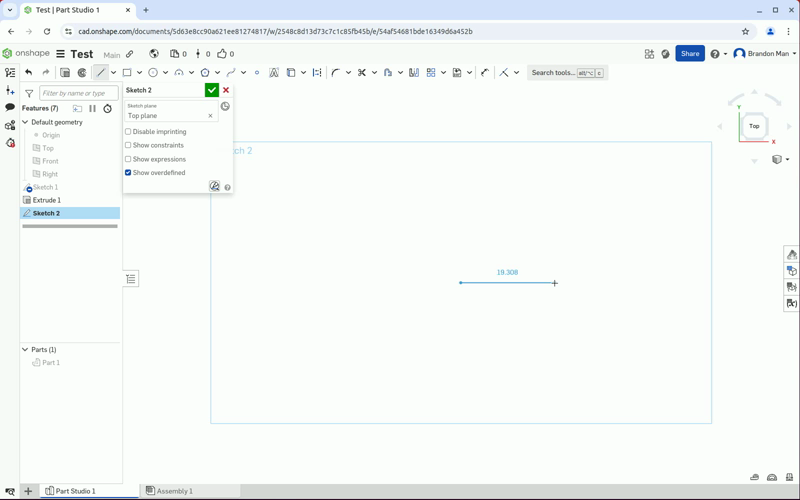
key_down(shift)
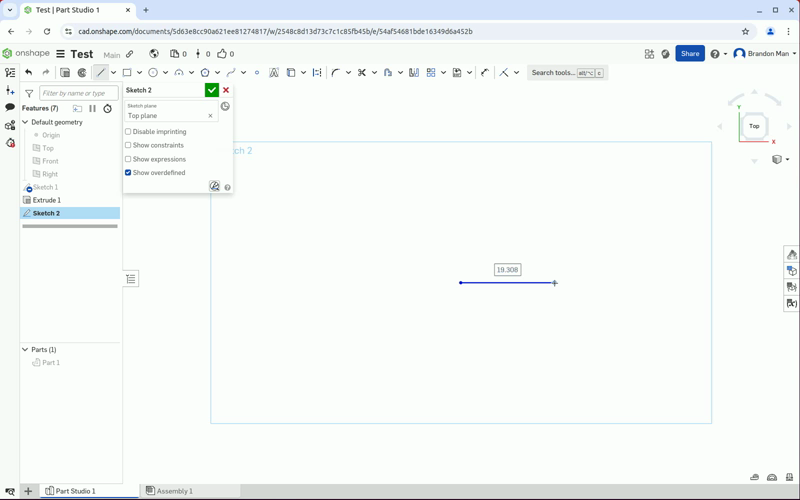
mouse_move(554, 217)
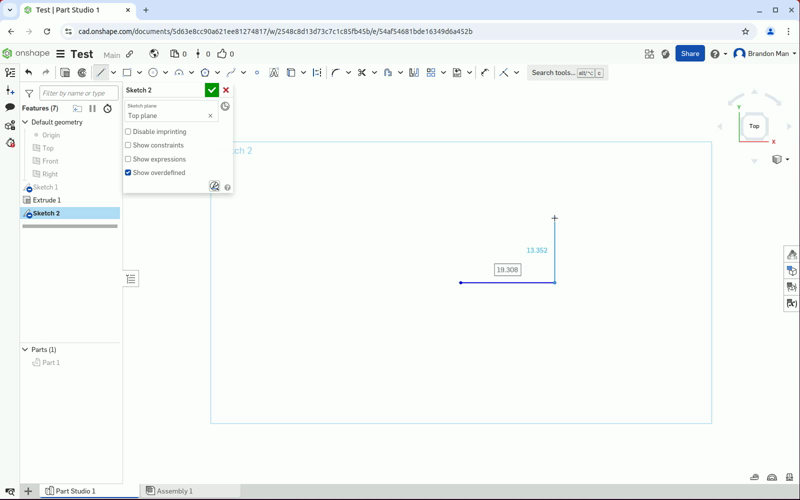
click(554, 217)
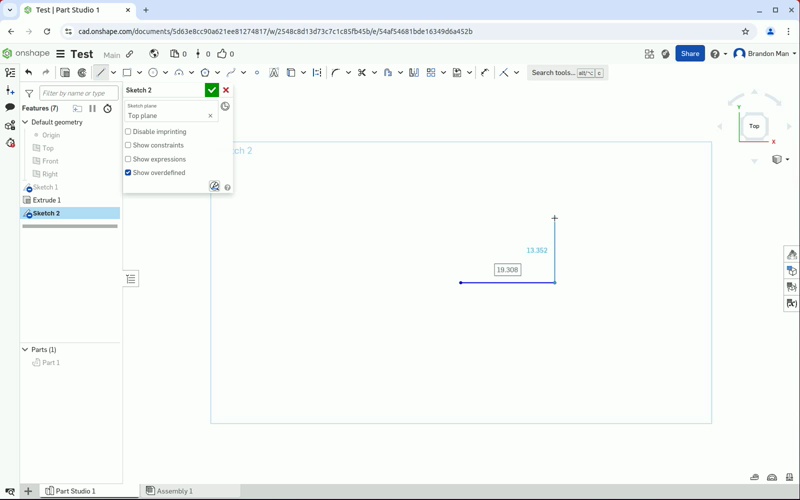
key_up(shift)
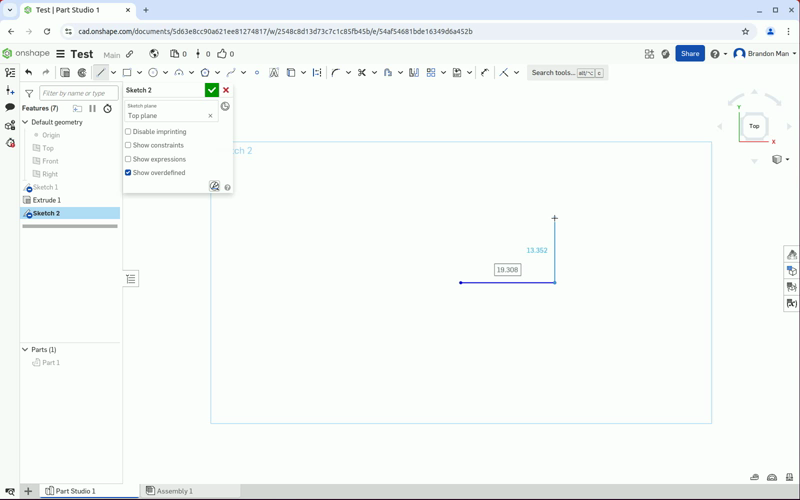
key_down(shift)
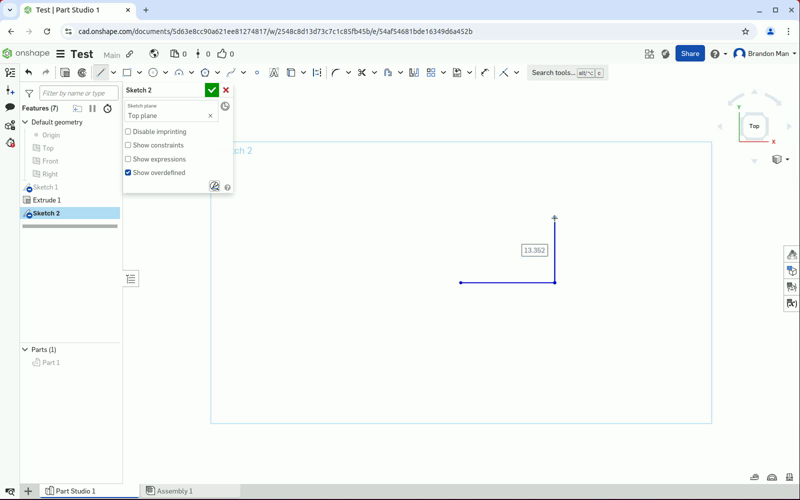
mouse_move(584, 217)
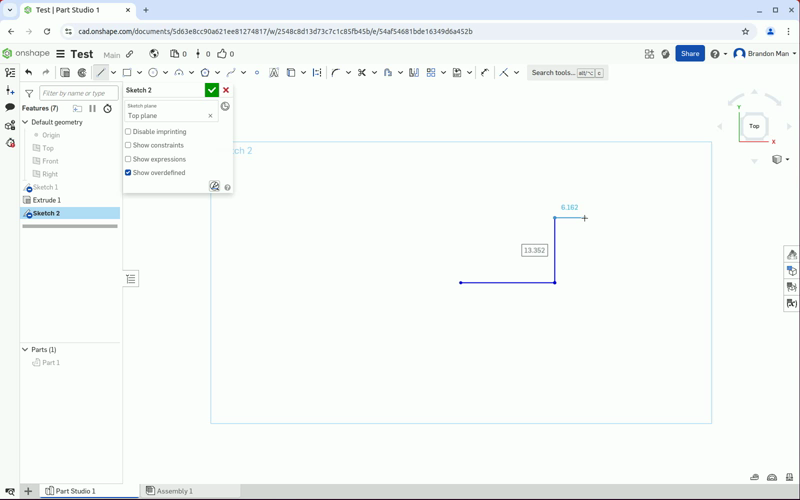
mouse_move(526, 217)
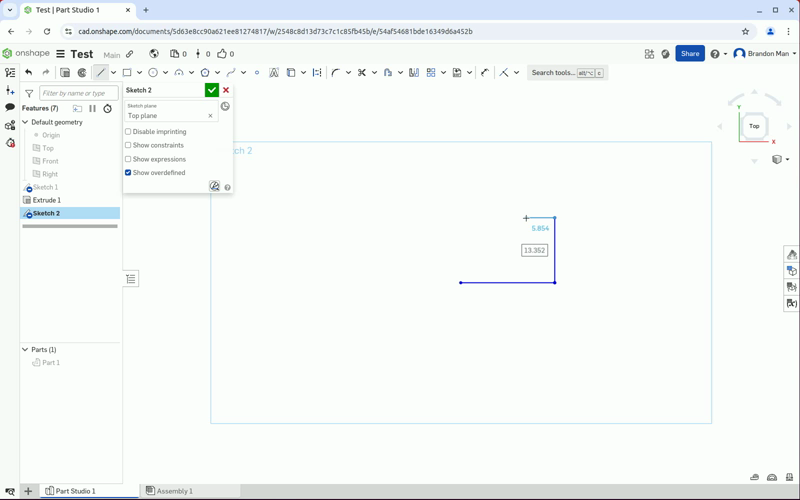
click(526, 217)
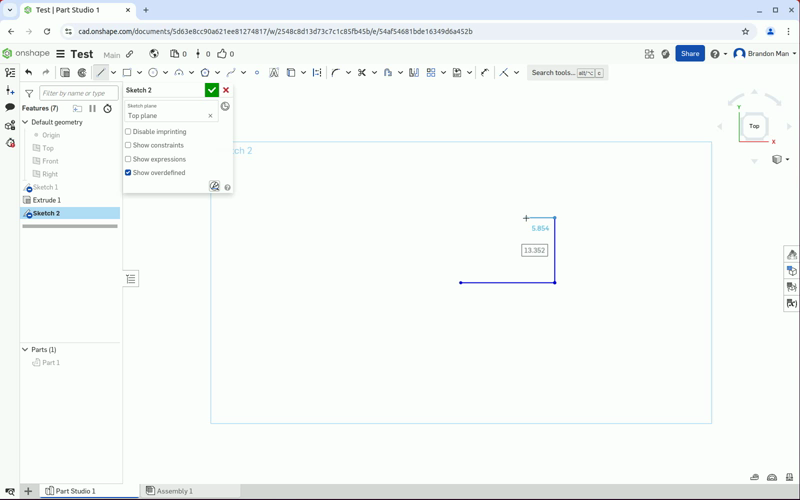
key_up(shift)
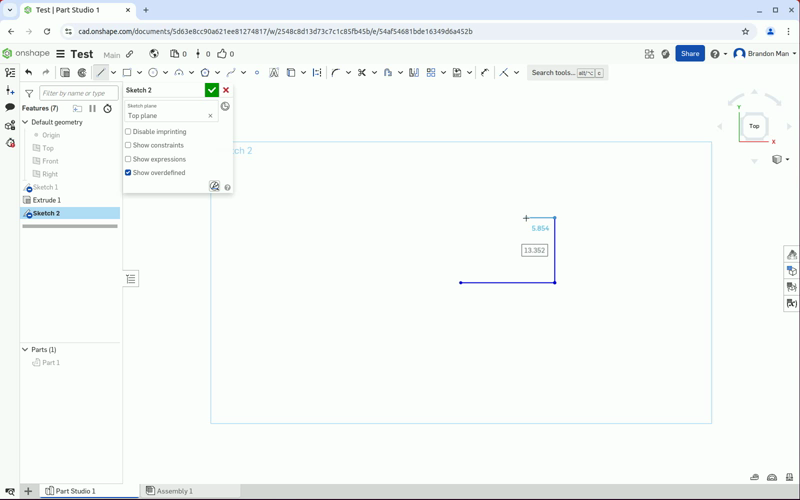
key_down(shift)
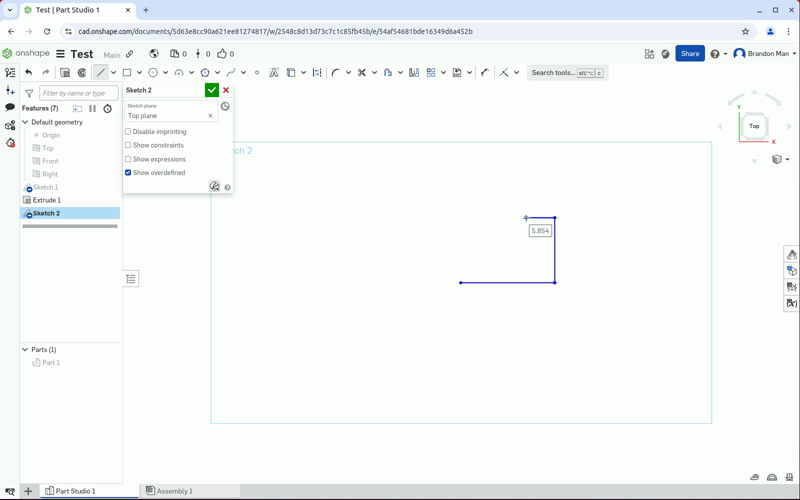
mouse_move(460, 264)
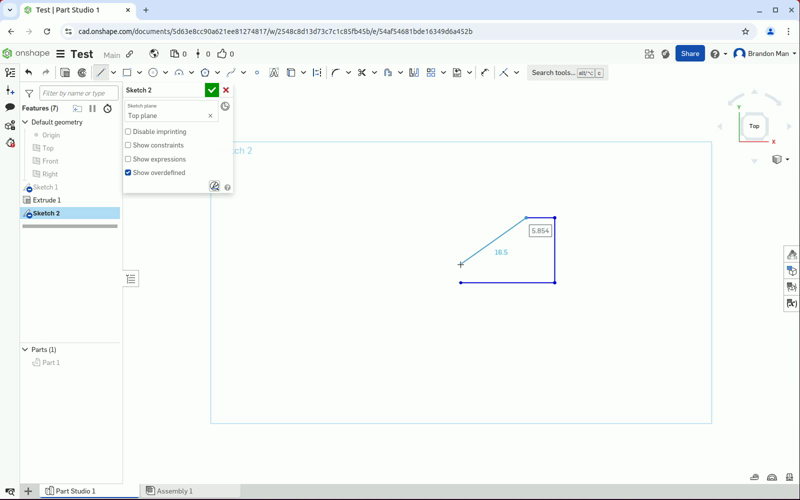
click(460, 264)
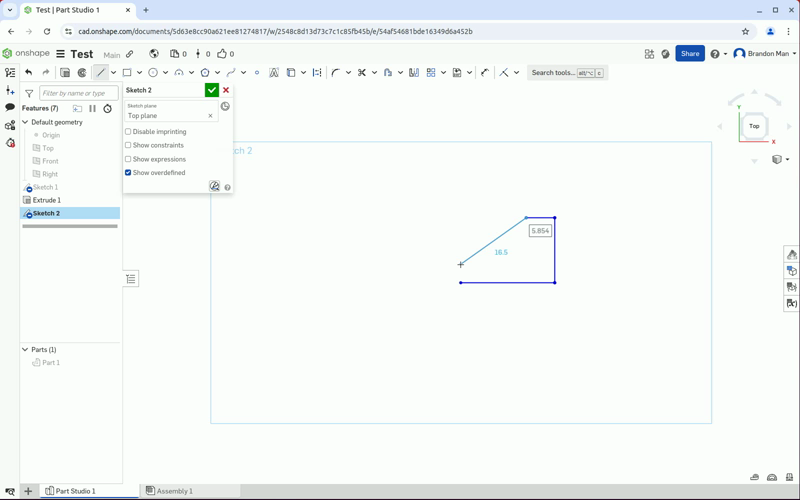
key_up(shift)
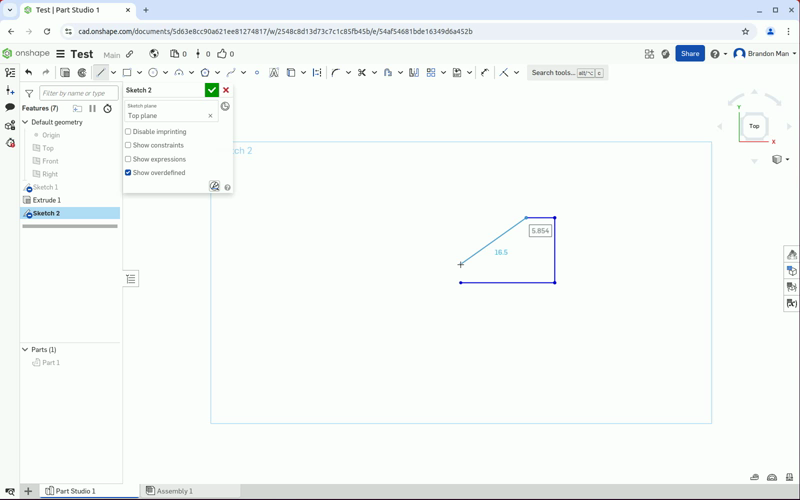
mouse_move(490, 264)
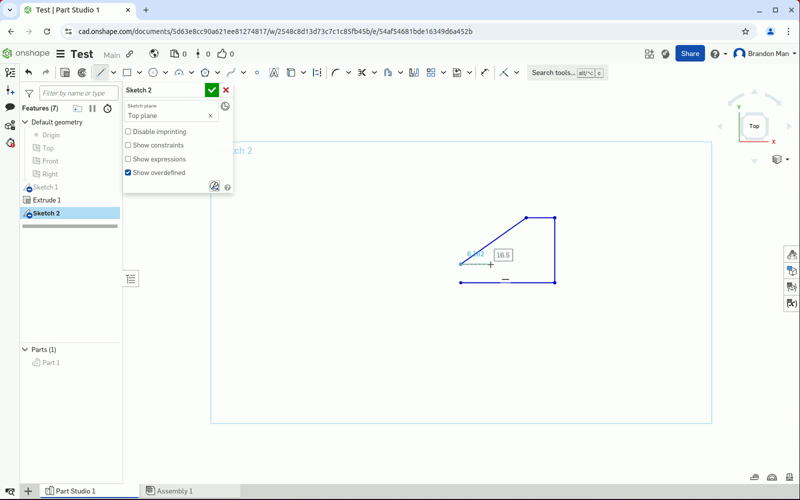
key_down(shift)
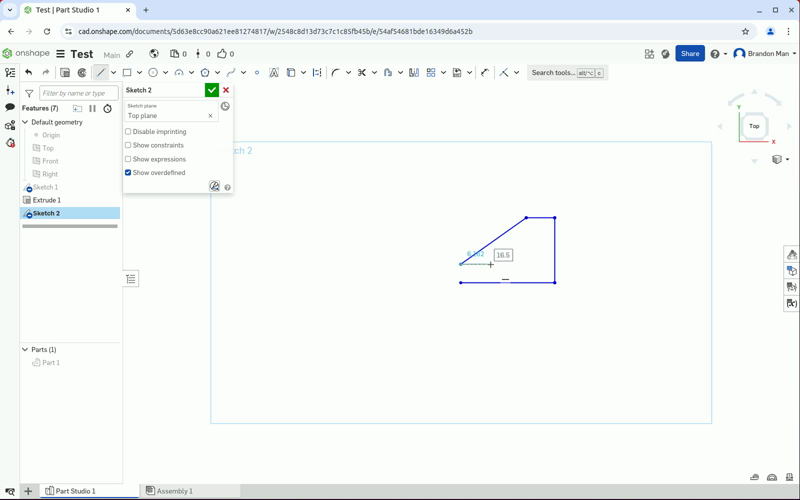
mouse_move(460, 282)
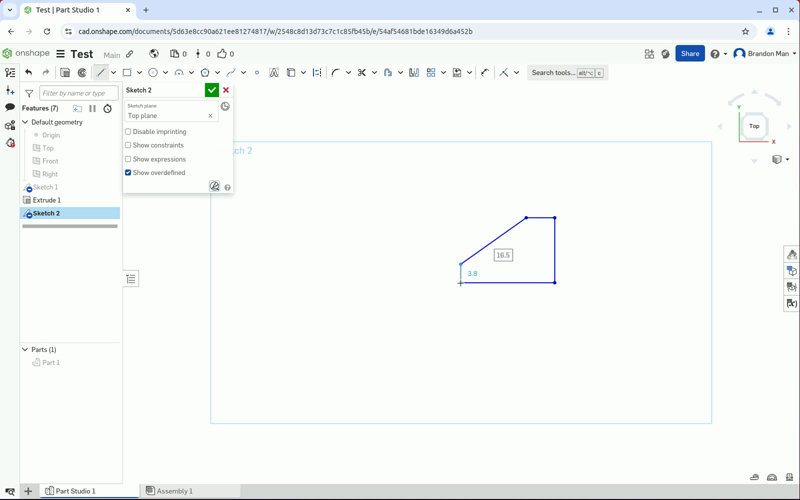
key_up(shift)
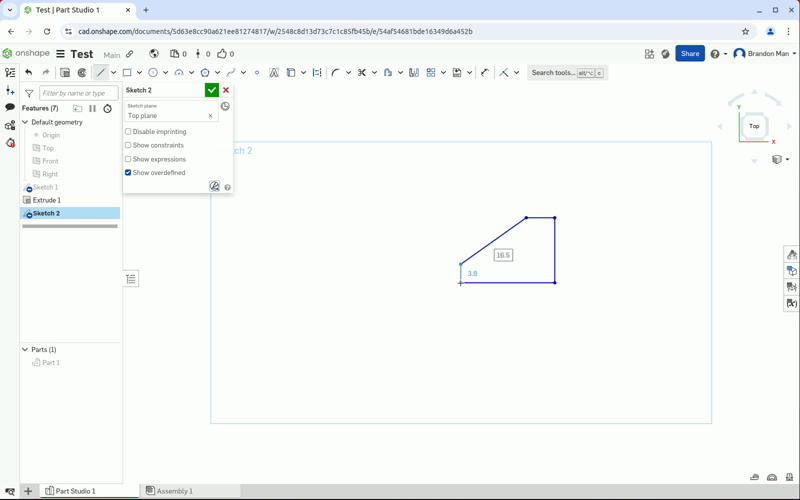
click(460, 282)
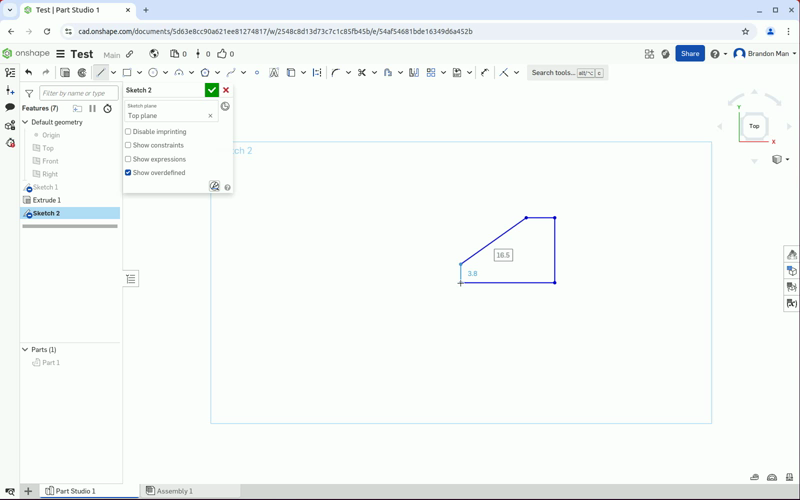
key(esc)
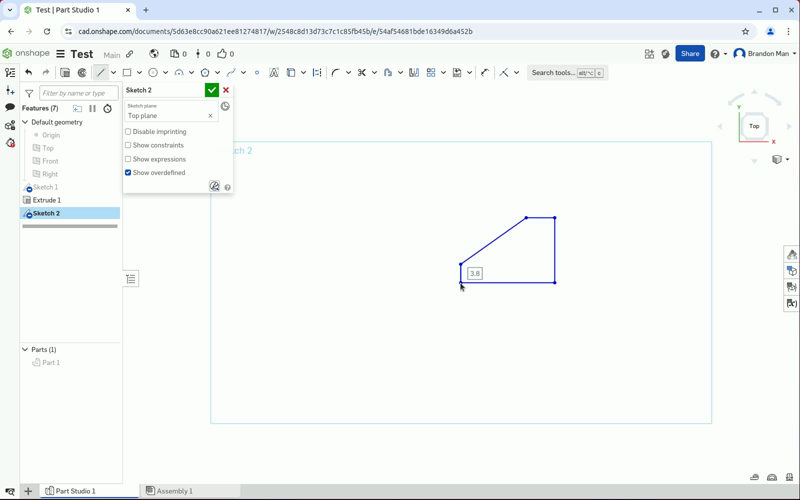
mouse_move(545, 267)
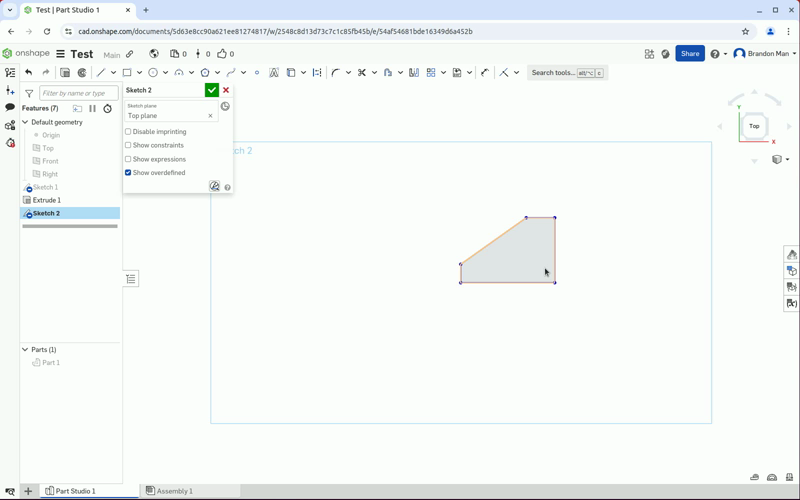
click(545, 267)
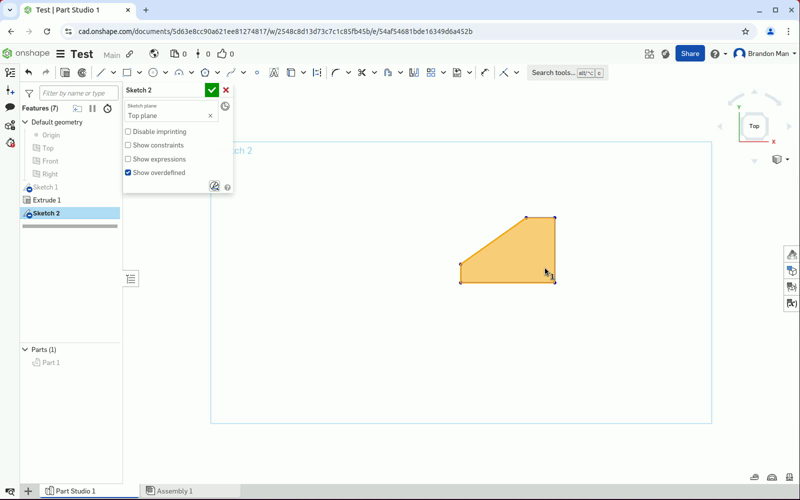
mouse_move(73, 352)
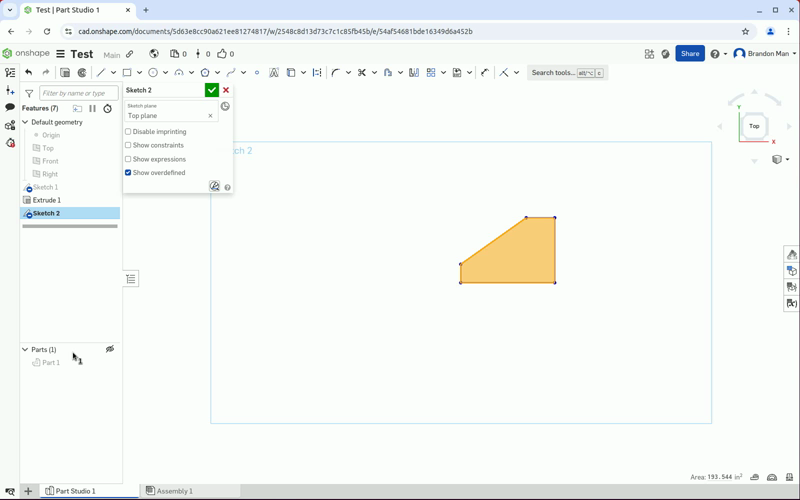
key(shift+y)
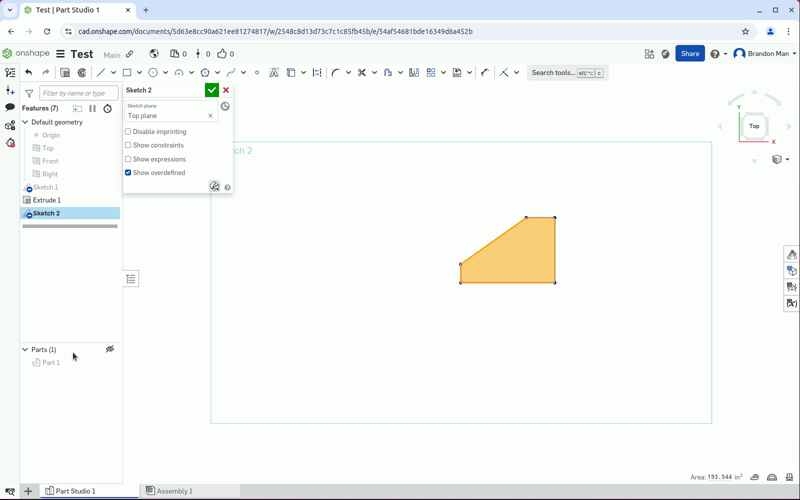
key(shift+e)
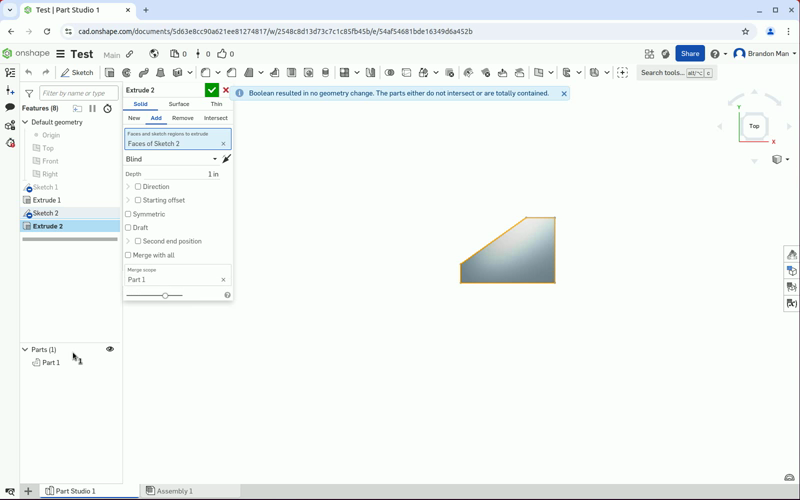
mouse_move(143, 106)
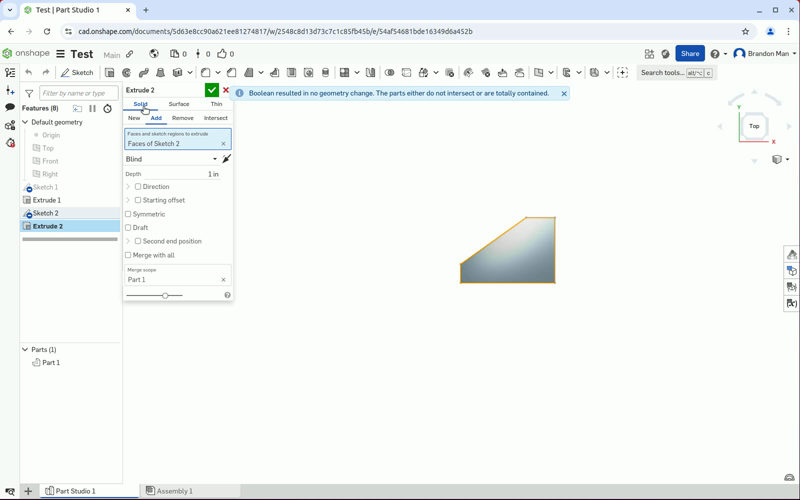
click(143, 106)
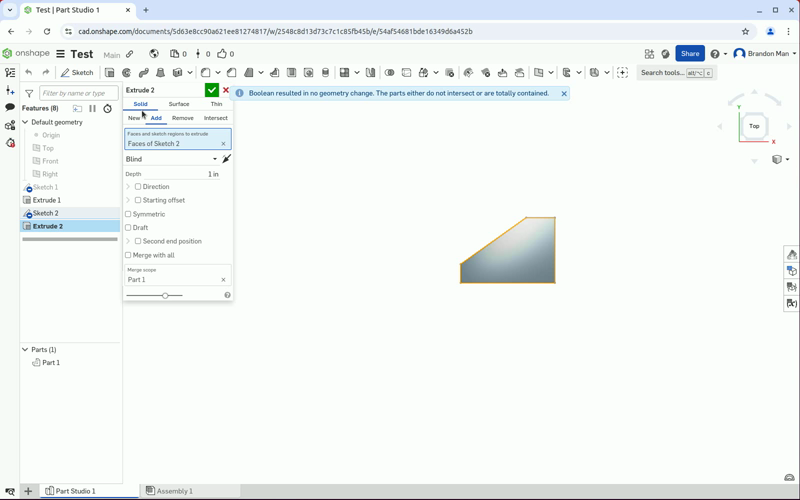
mouse_move(137, 120)
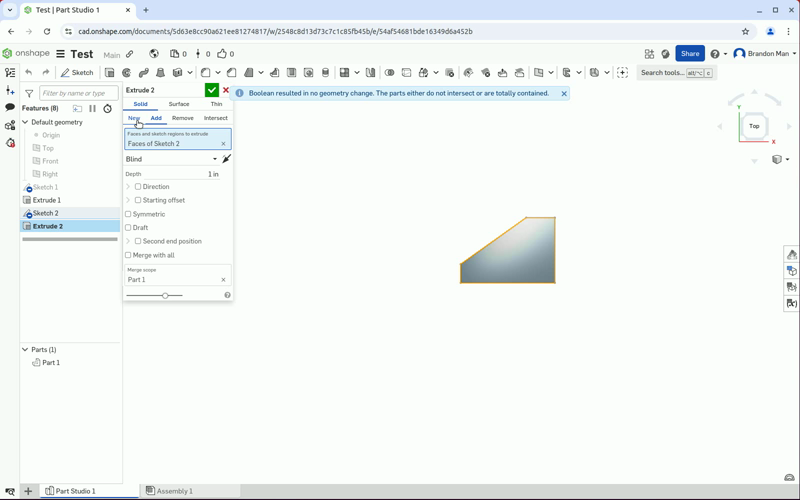
click(137, 120)
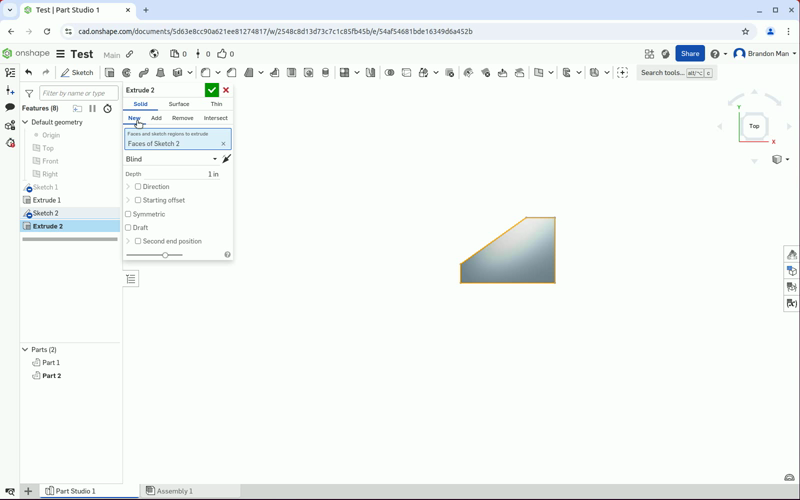
key(tab, 4)
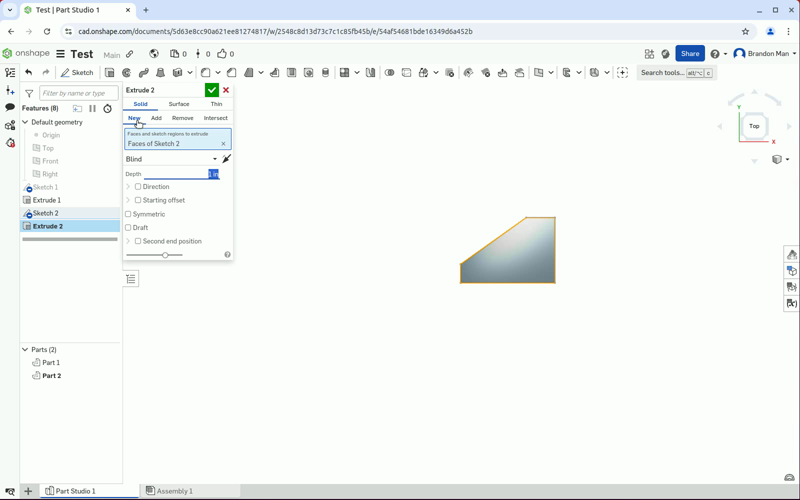
text(5.777)
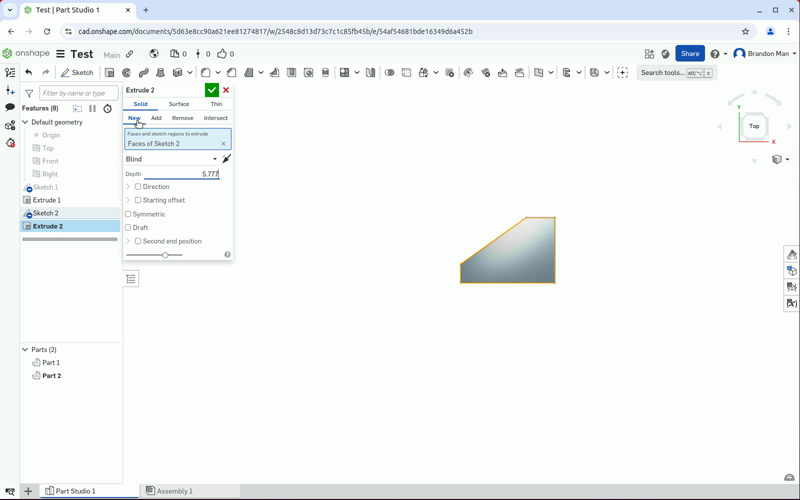
key(enter)
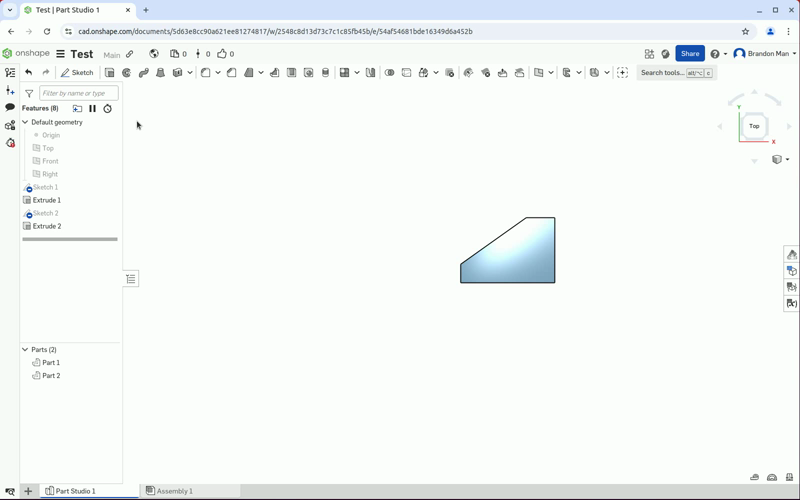
key(shift+h)
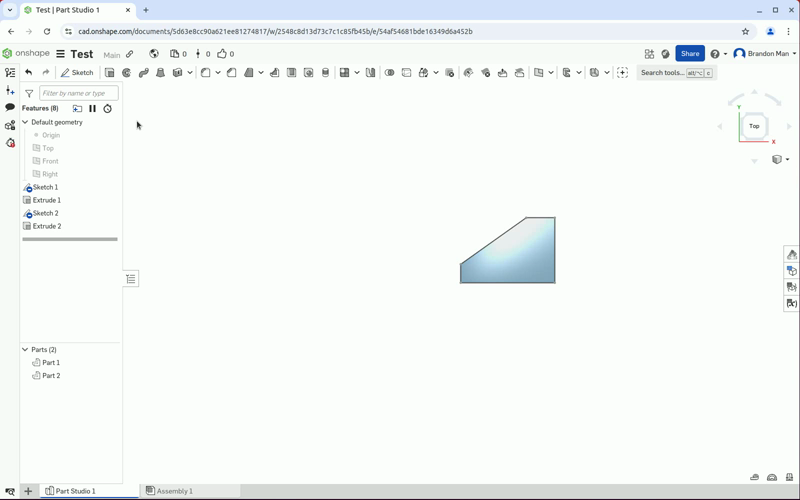
key(shift+h)
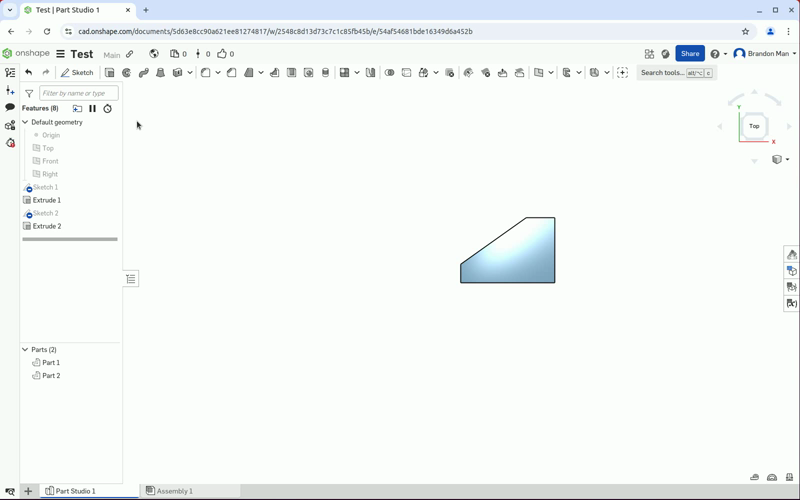
mouse_move(73, 189)
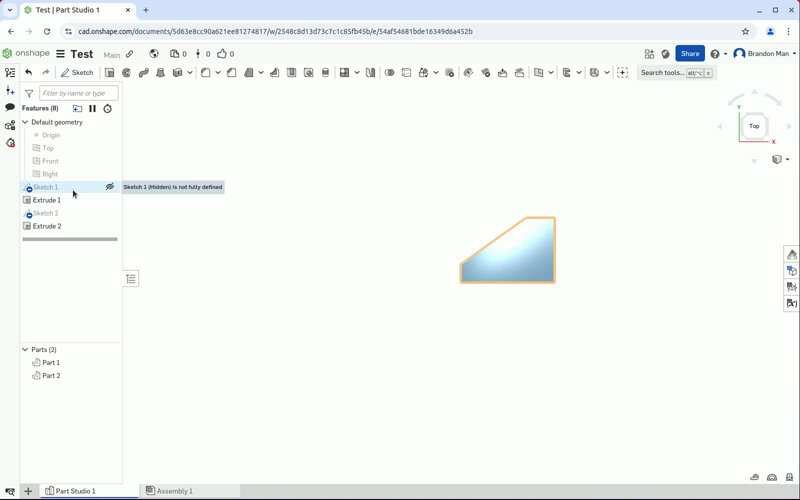
click(73, 189)
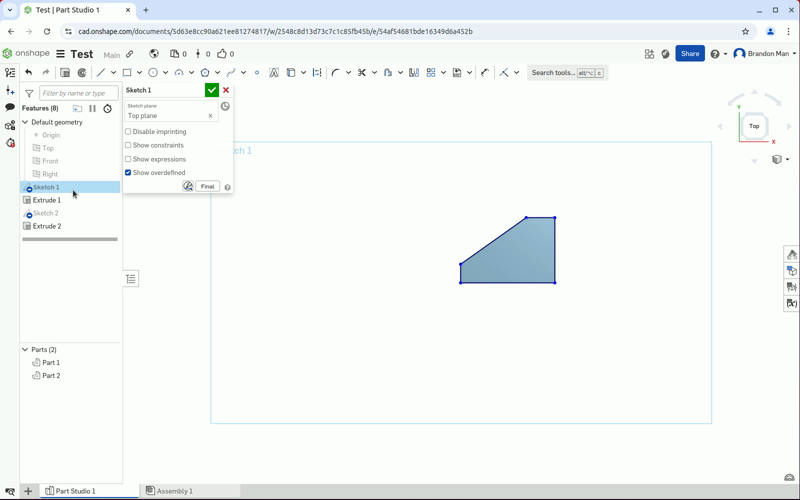
mouse_move(229, 92)
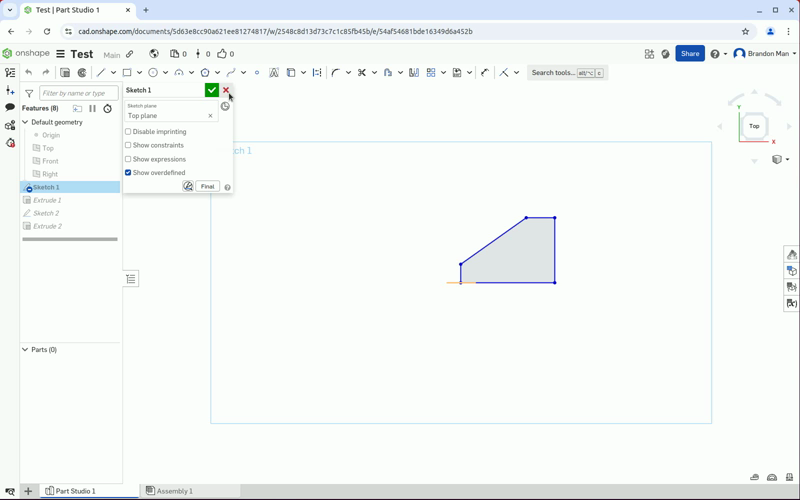
click(229, 92)
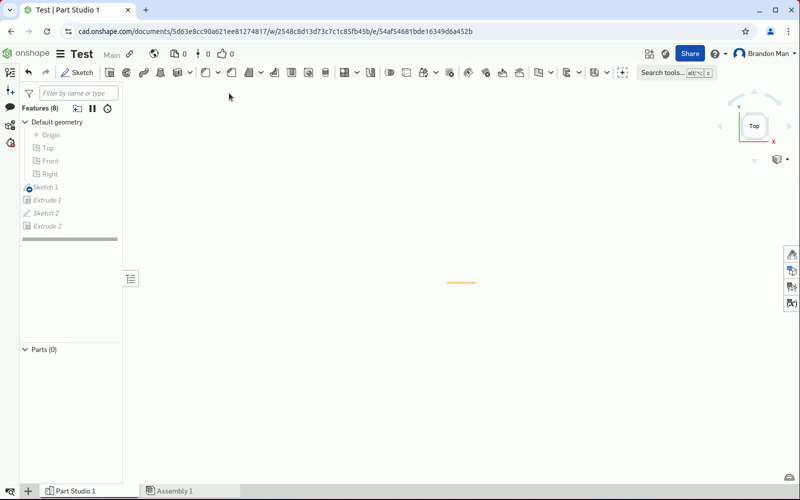
mouse_move(73, 352)
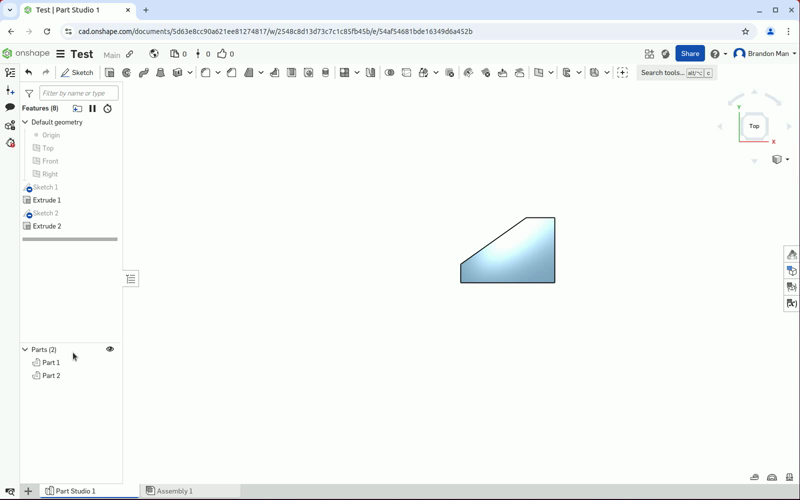
key(y)
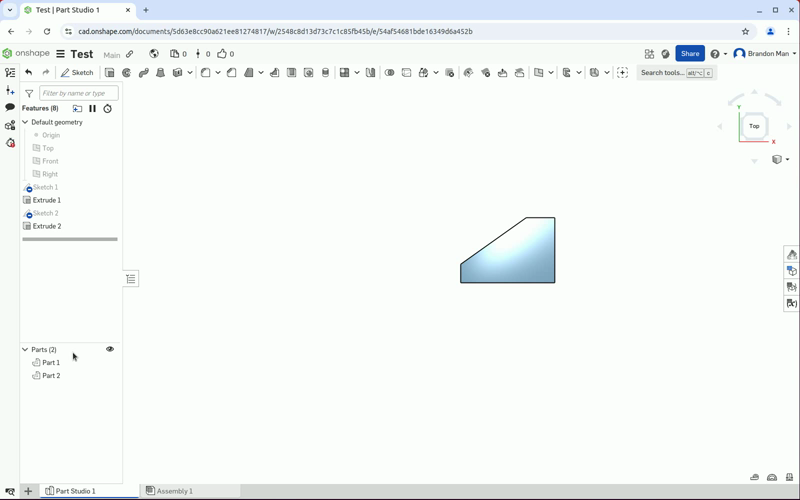
key(shift+p)
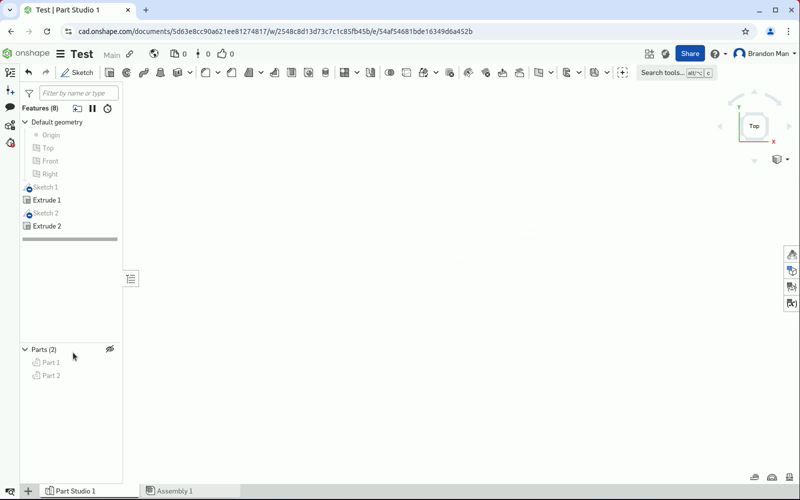
key(space)
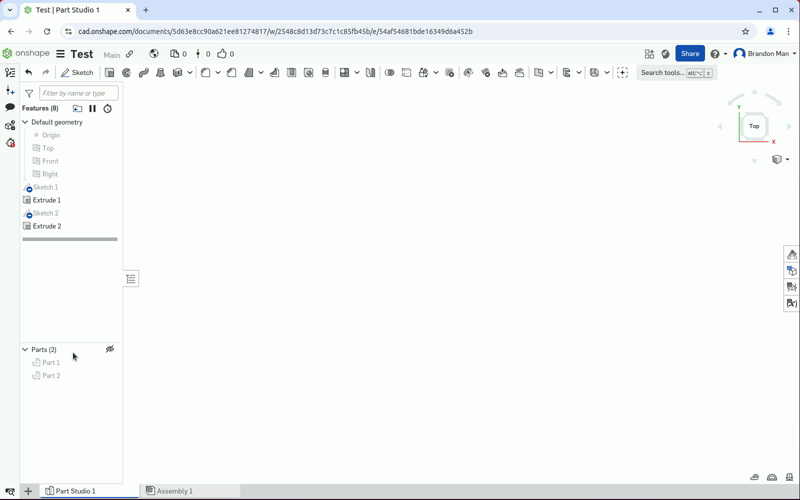
key_down(shift)
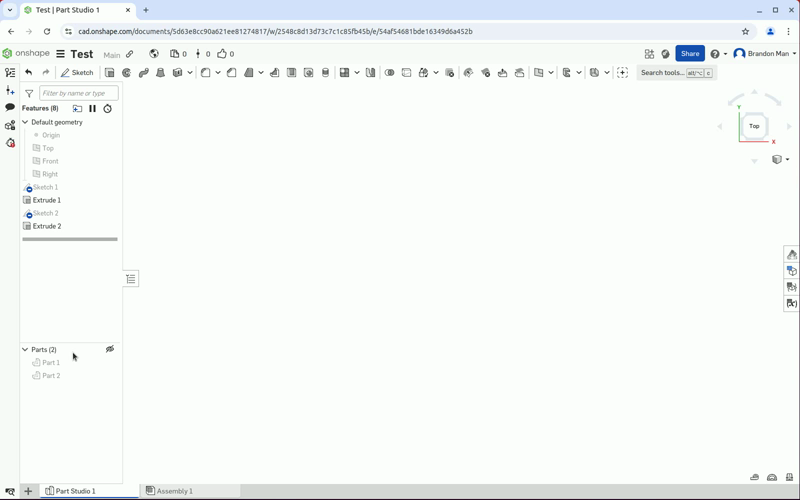
key(up)
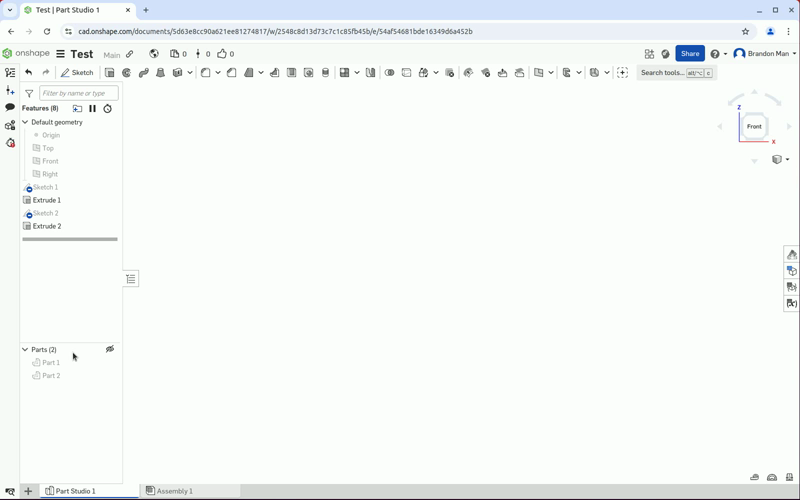
key_up(shift)
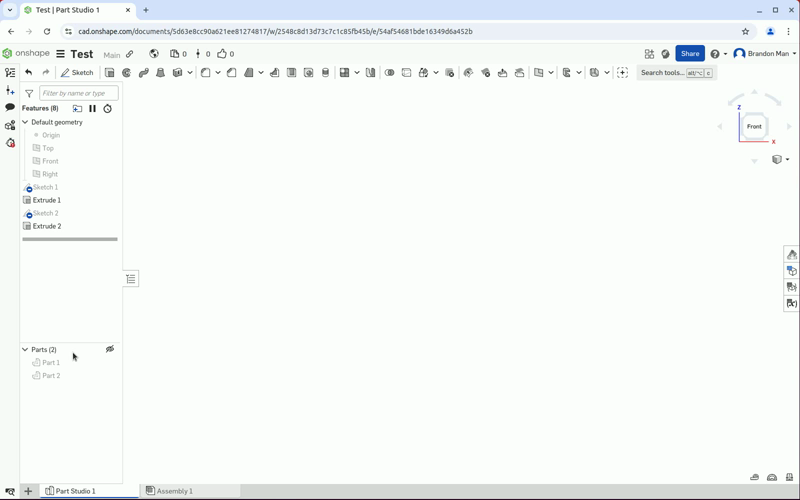
mouse_move(73, 352)
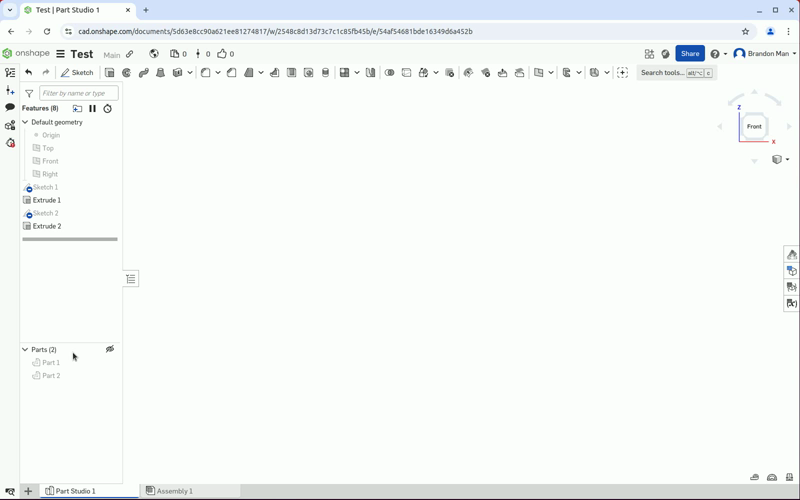
key(shift+y)
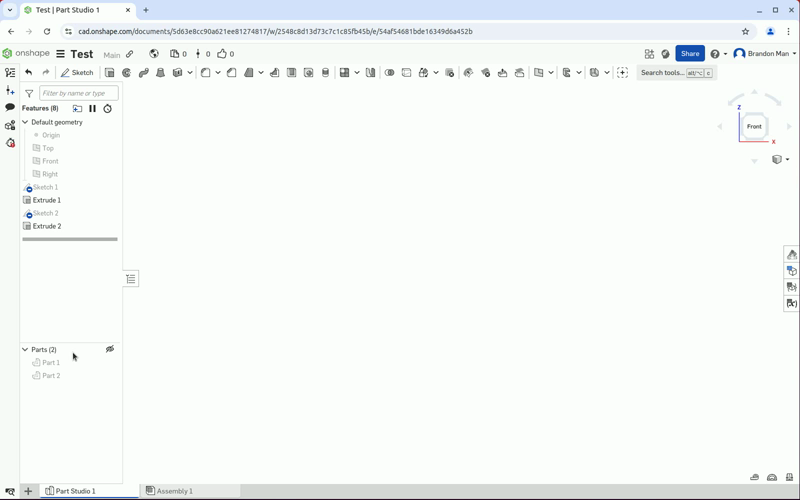
key(shift+s)
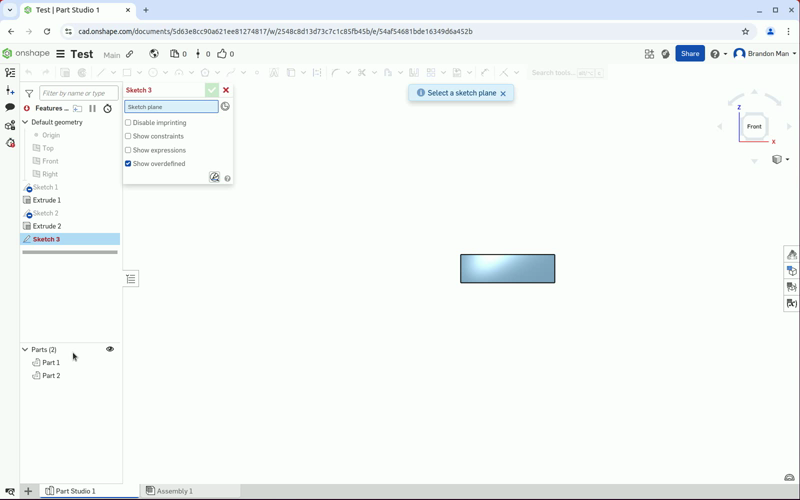
mouse_move(73, 163)
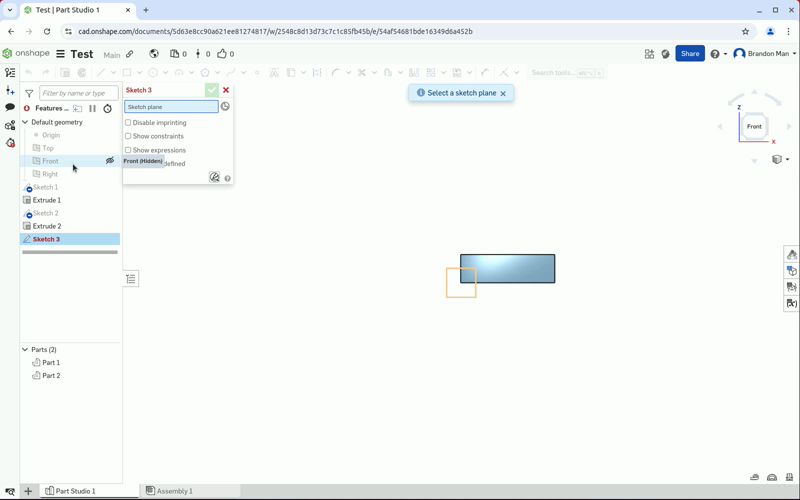
click(73, 163)
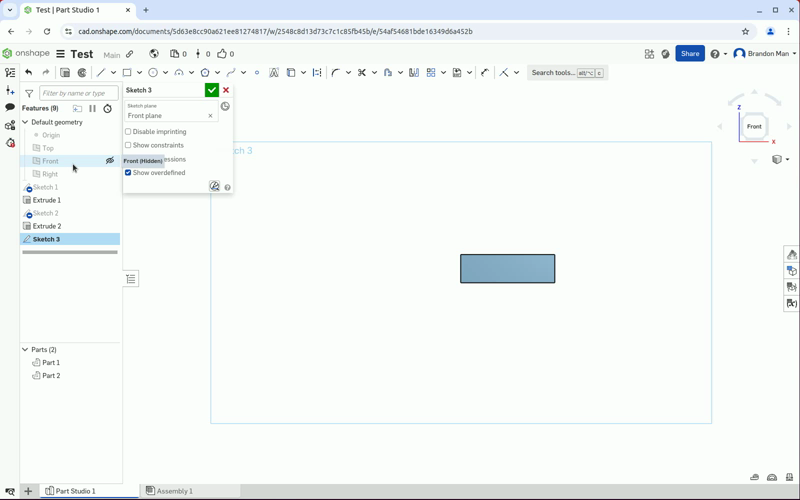
mouse_move(73, 352)
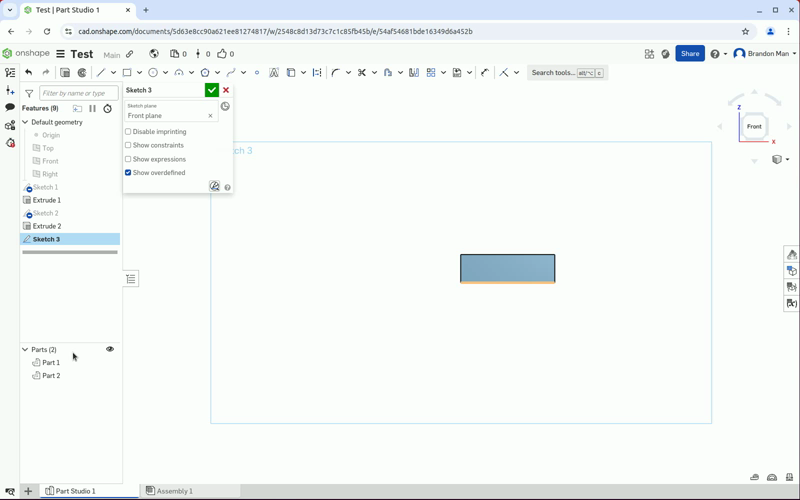
key(y)
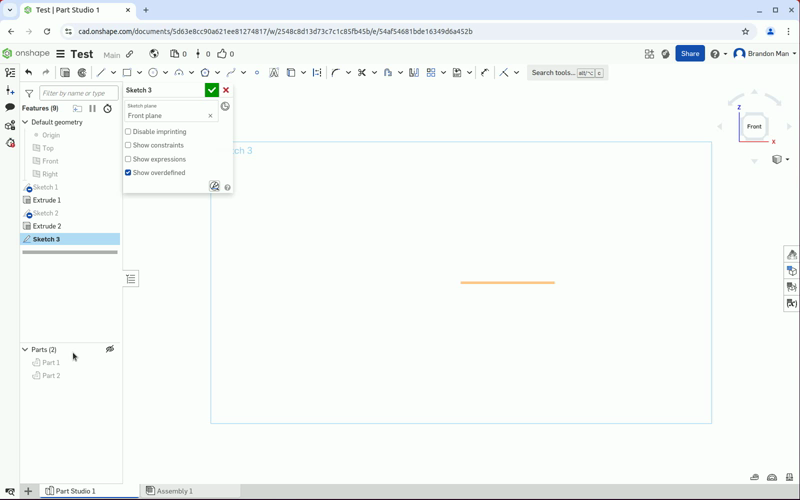
key(l)
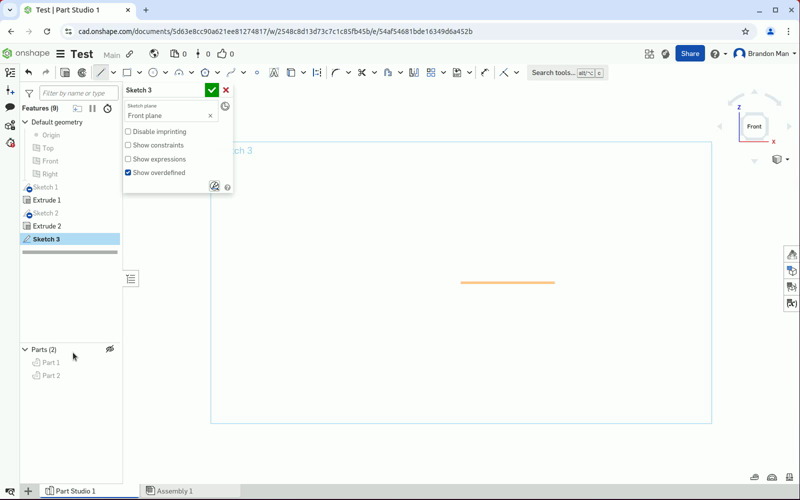
key_down(shift)
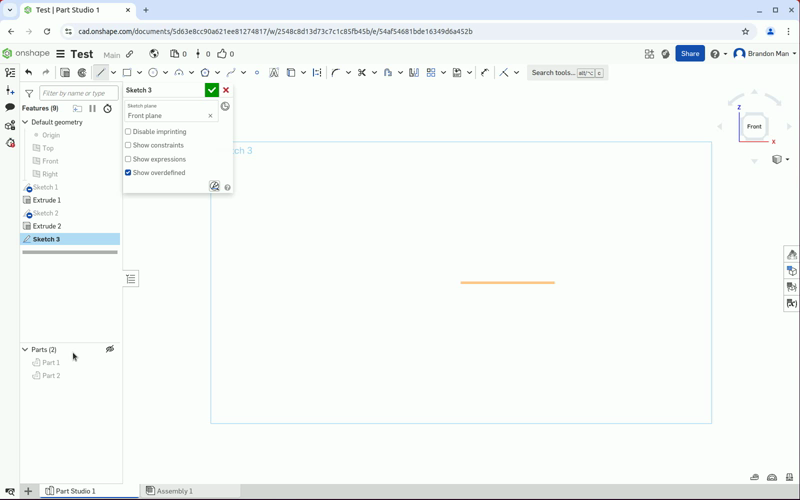
mouse_move(489, 376)
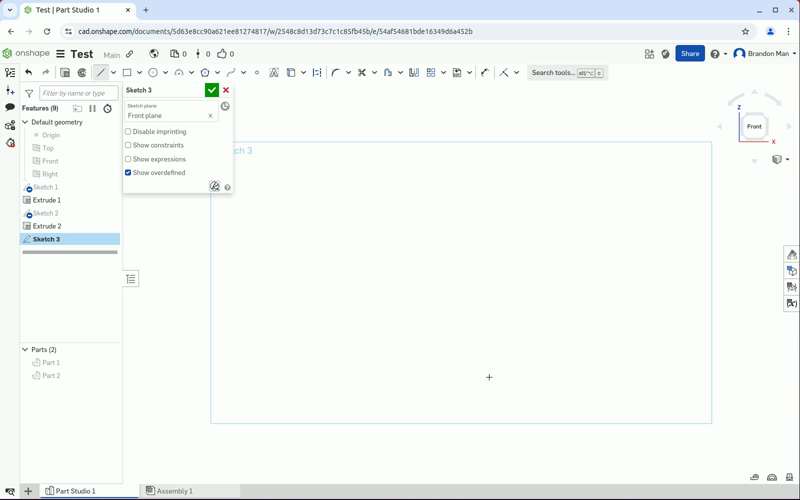
click(489, 376)
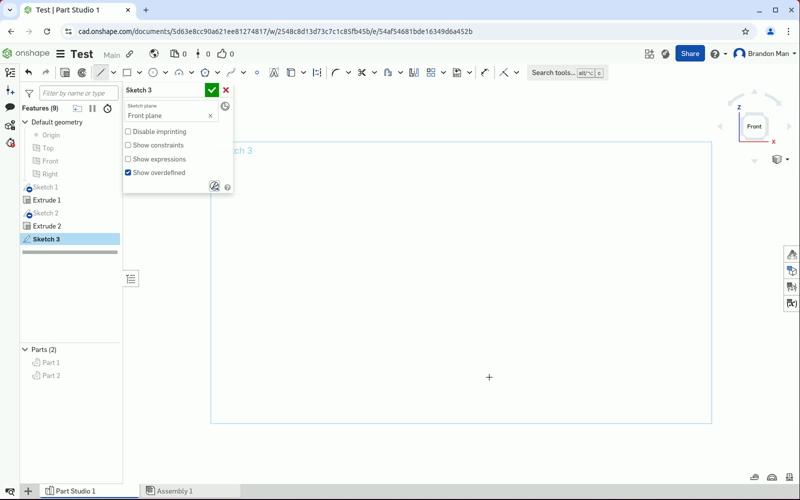
key_up(shift)
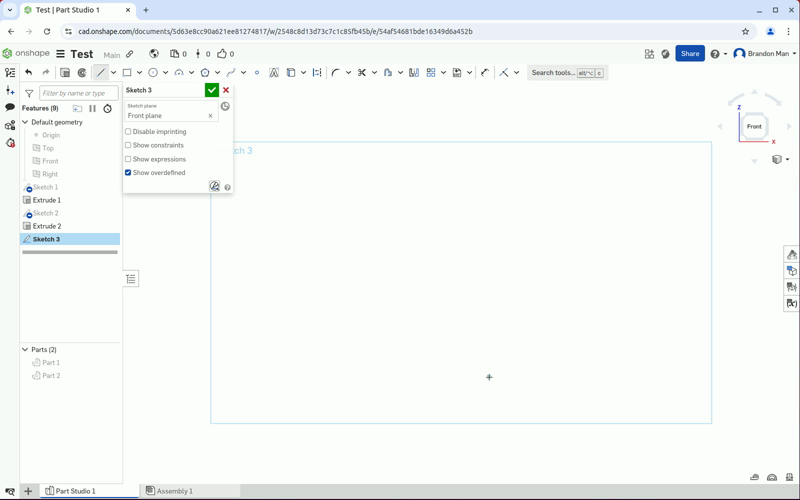
key_down(shift)
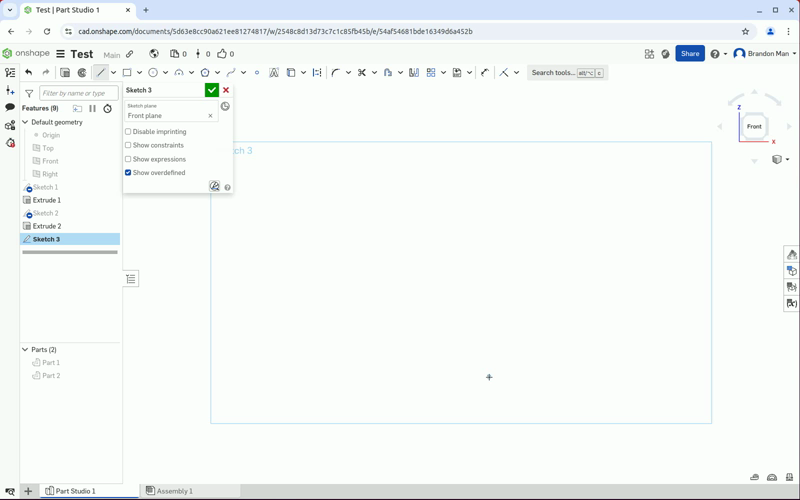
mouse_move(554, 376)
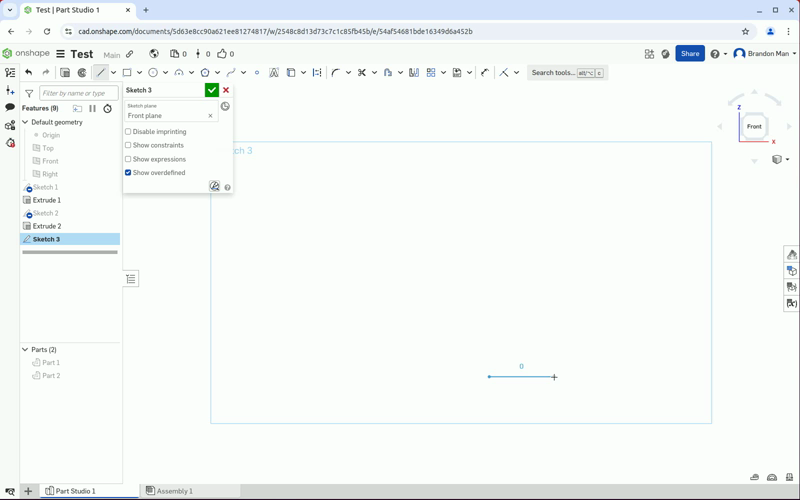
click(554, 376)
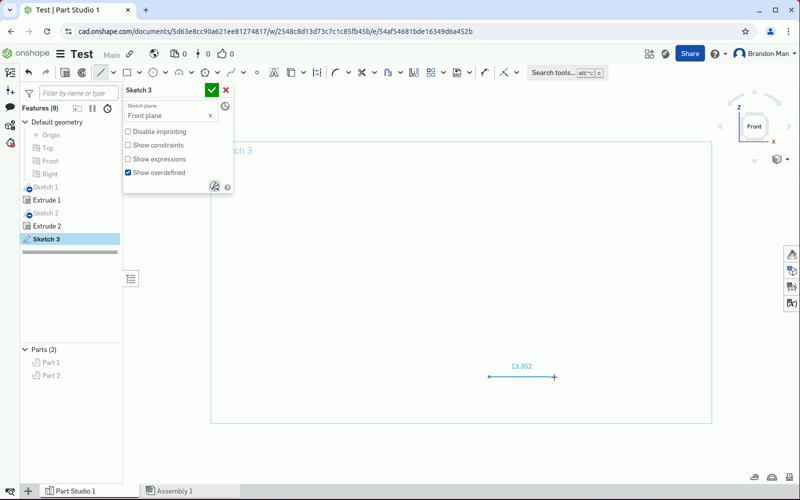
key_up(shift)
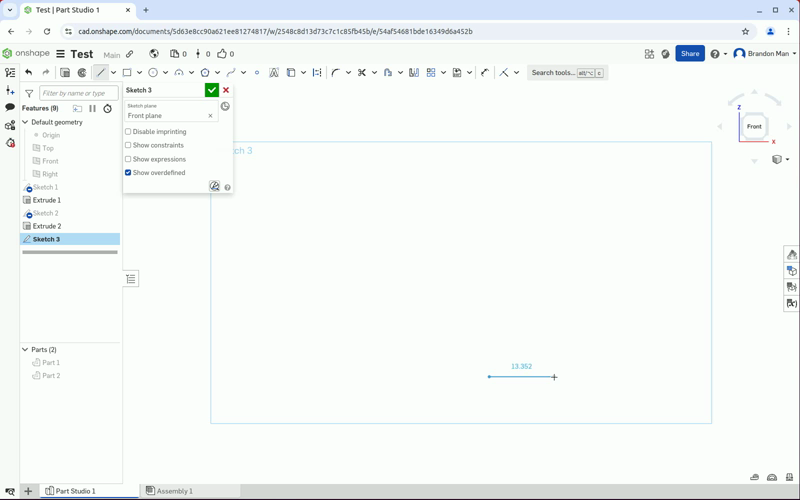
key_down(shift)
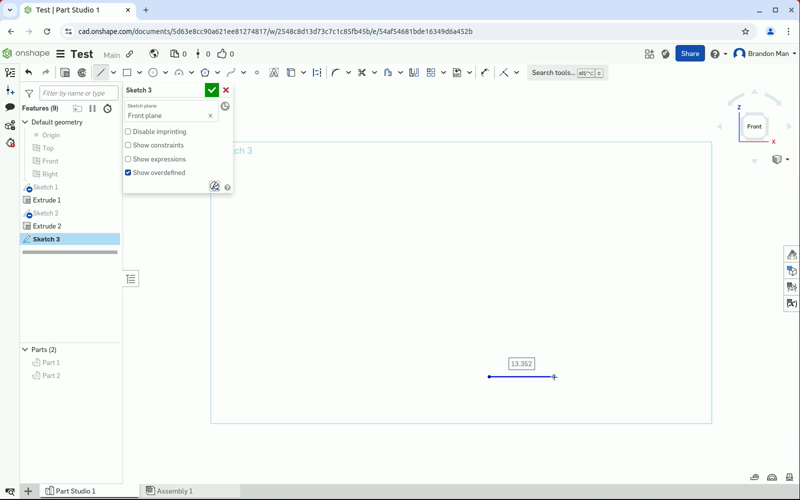
mouse_move(554, 282)
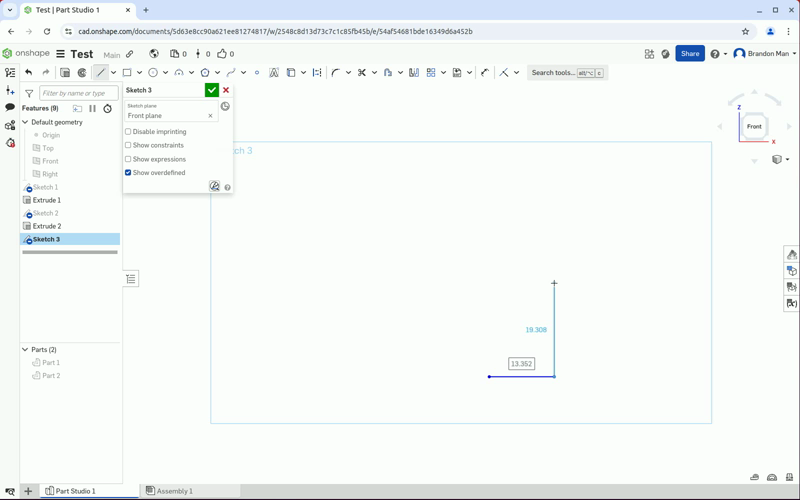
click(554, 282)
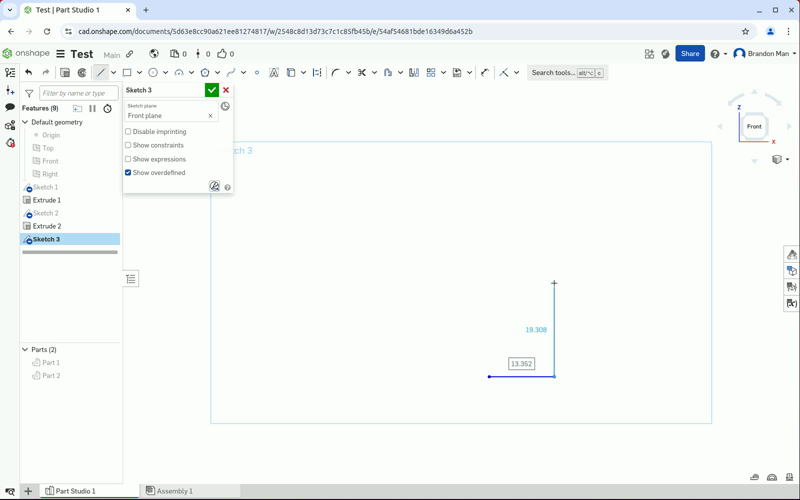
key_up(shift)
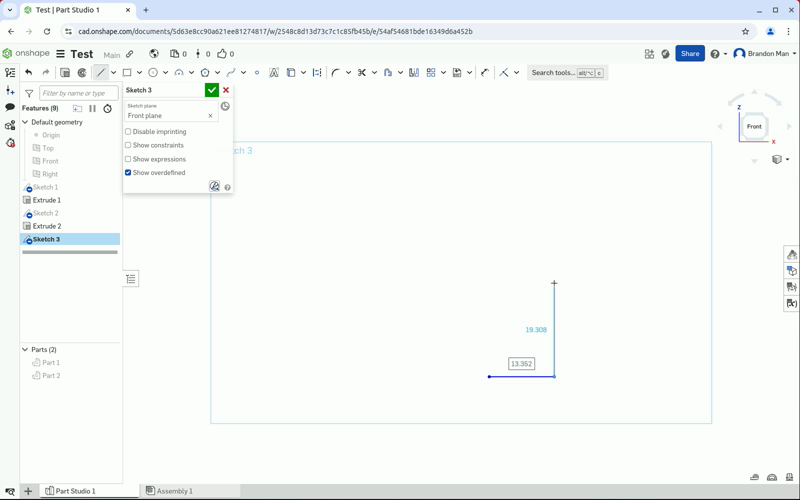
key_down(shift)
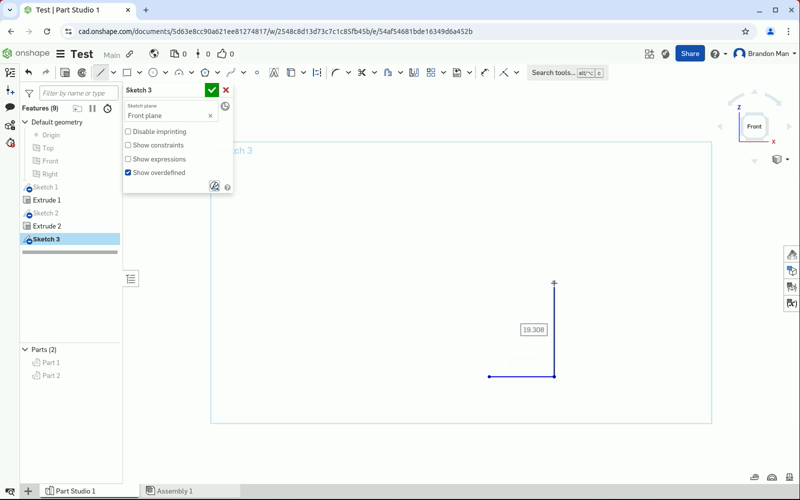
mouse_move(489, 282)
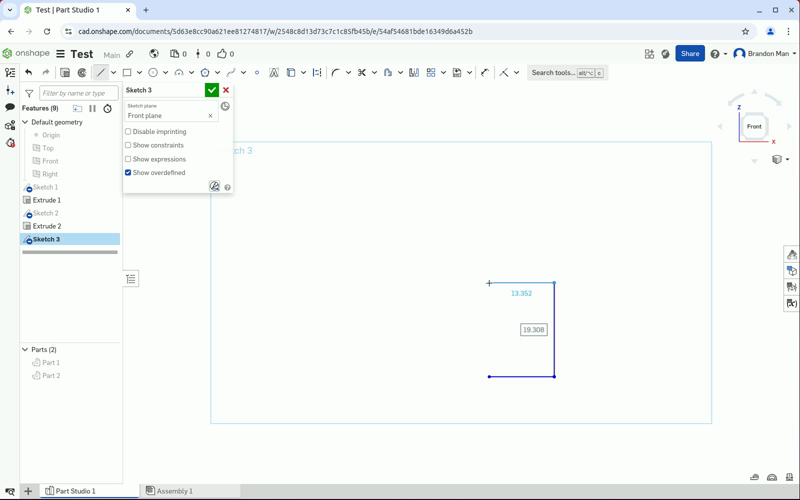
click(489, 282)
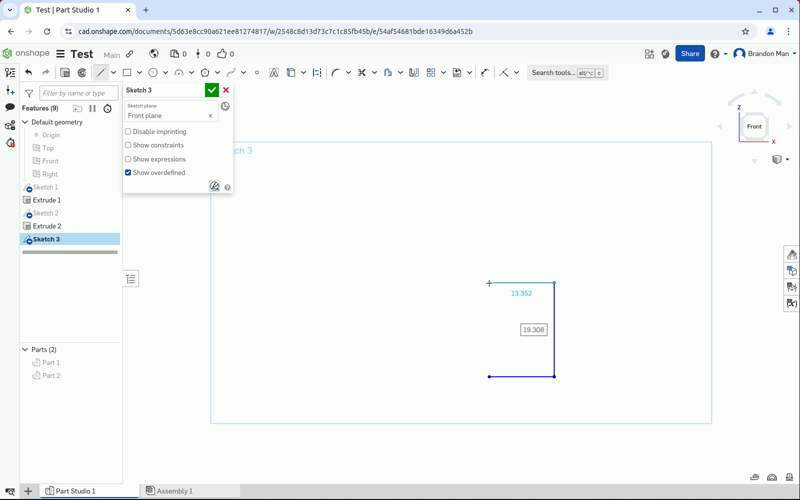
key_up(shift)
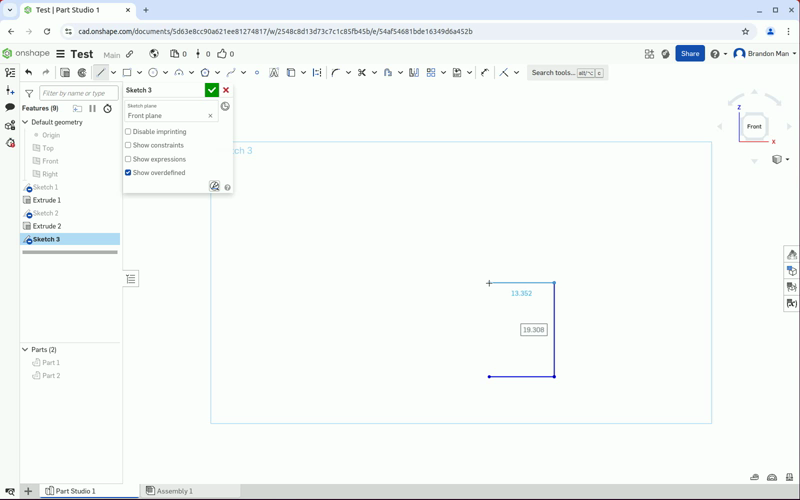
key_down(shift)
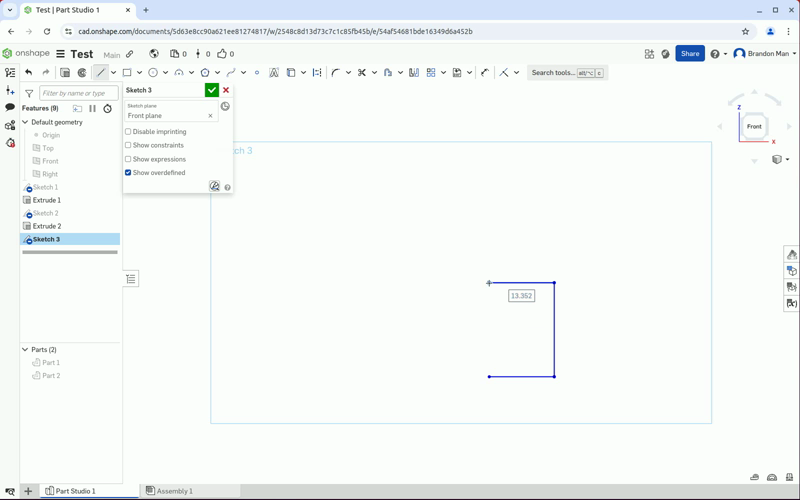
mouse_move(489, 376)
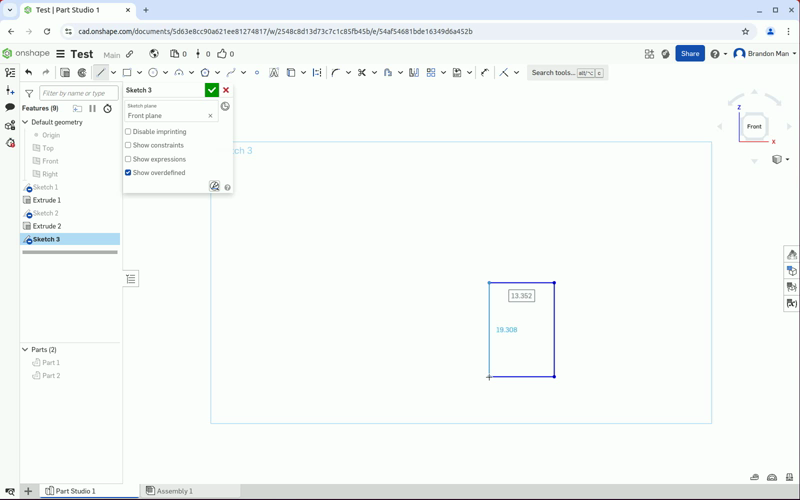
key_up(shift)
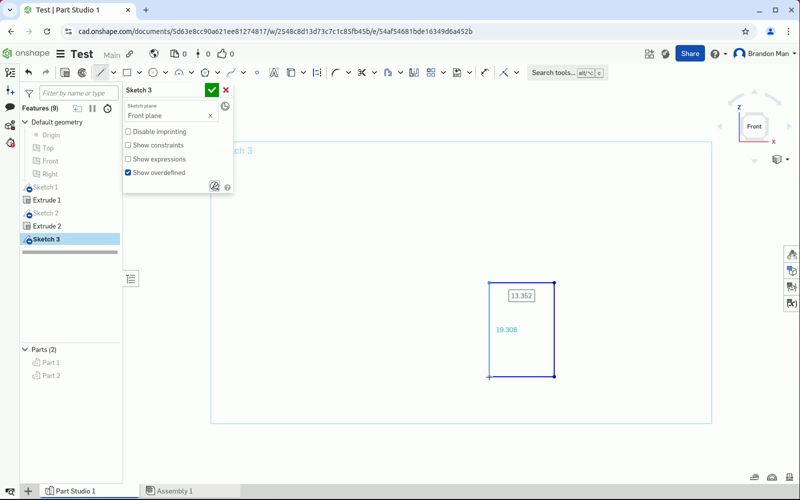
click(489, 376)
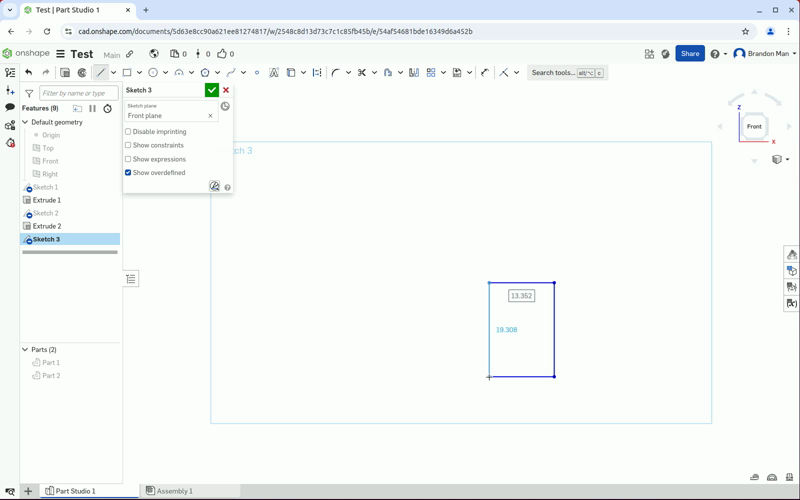
key(esc)
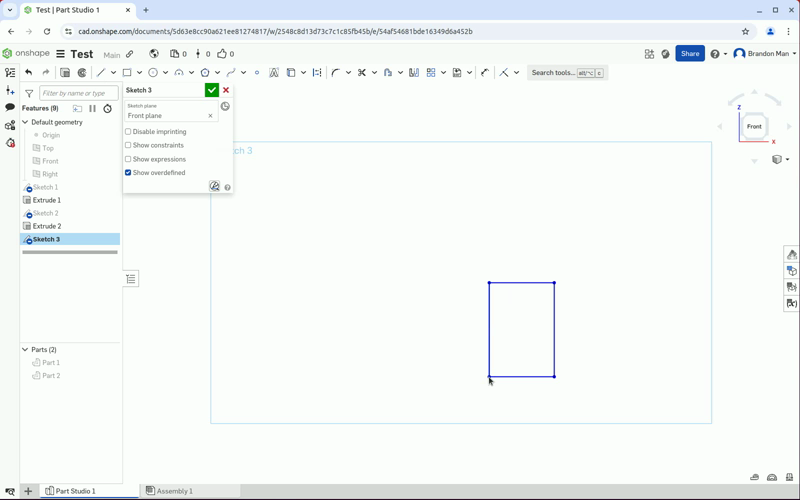
mouse_move(500, 347)
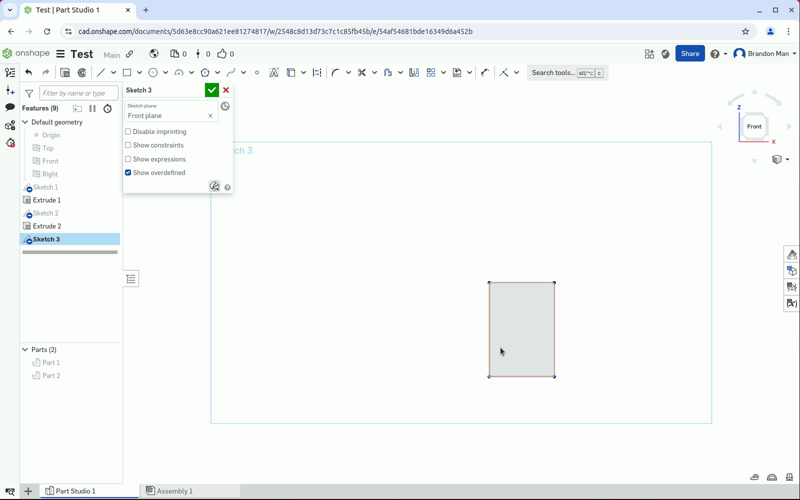
click(500, 347)
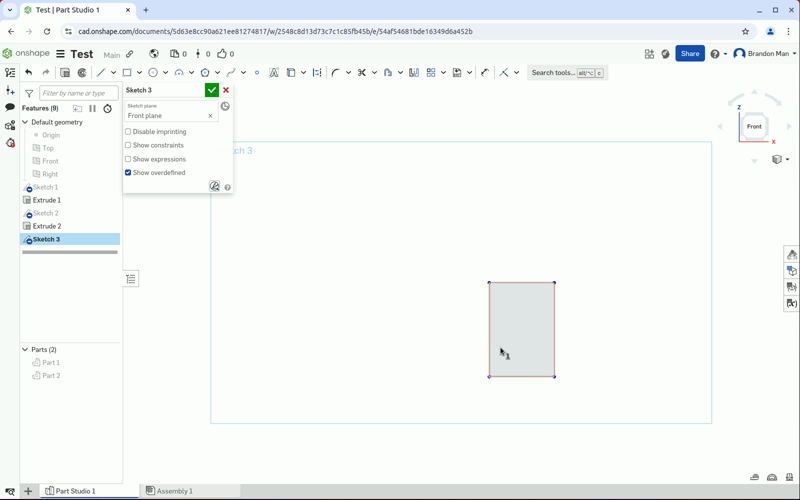
mouse_move(73, 352)
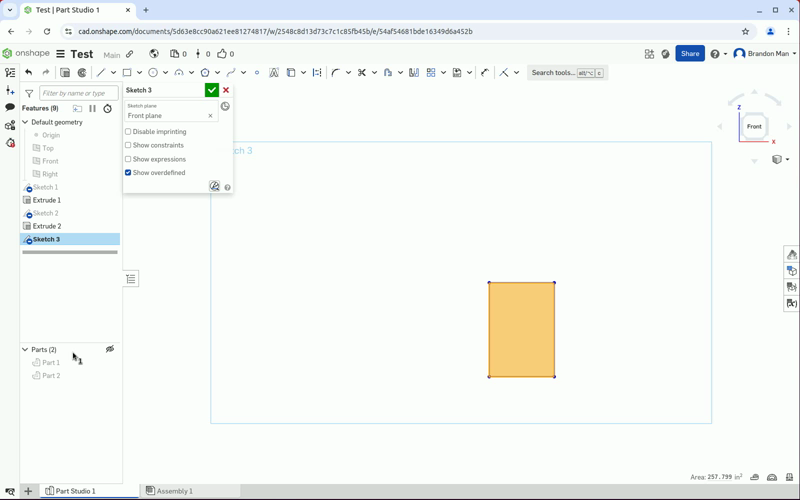
key(shift+y)
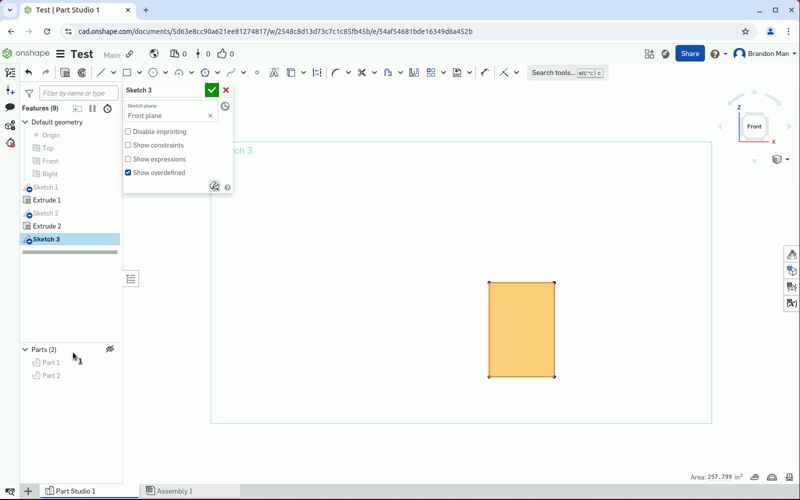
key(shift+e)
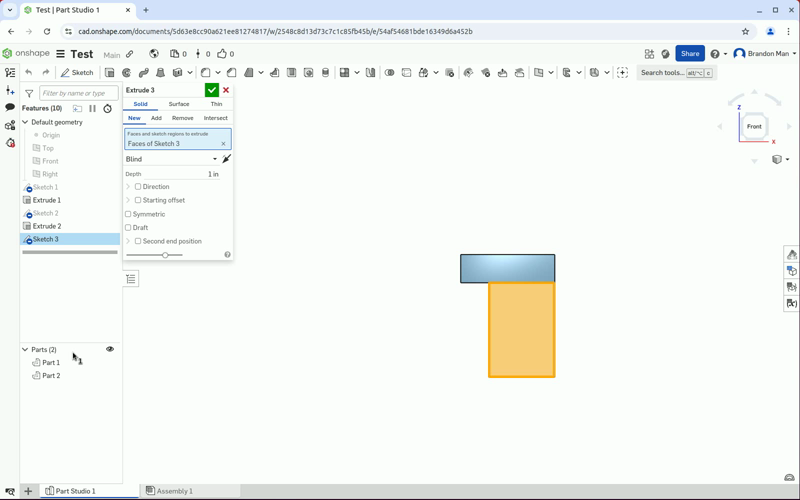
mouse_move(143, 106)
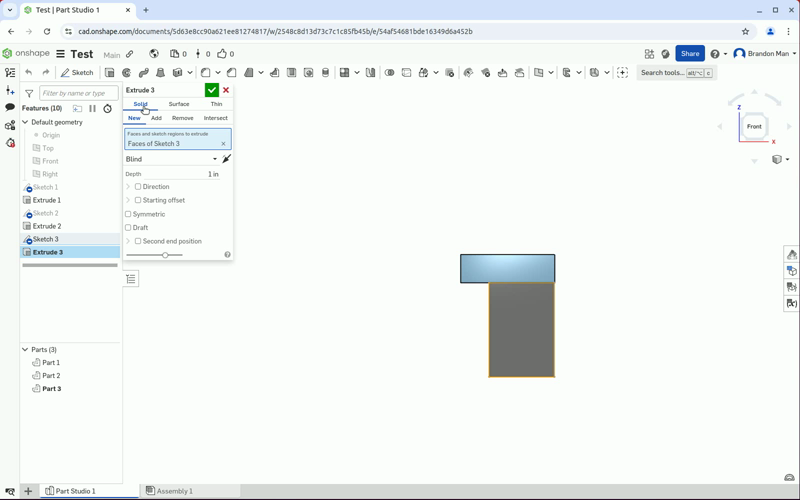
click(143, 106)
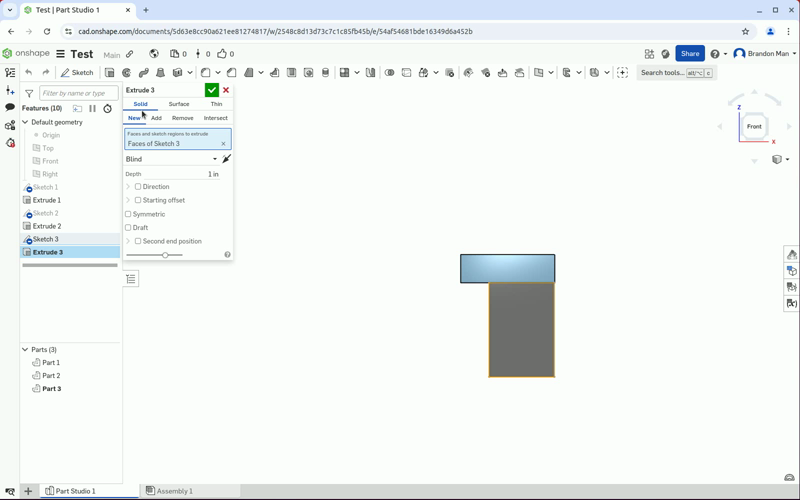
mouse_move(137, 120)
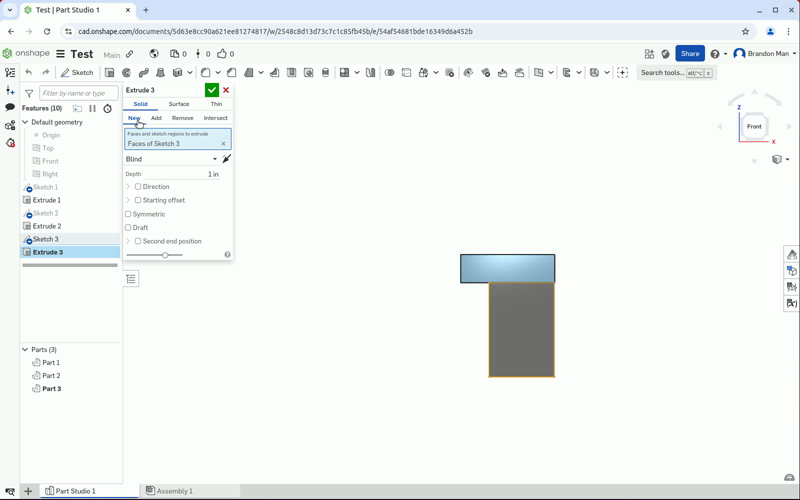
click(137, 120)
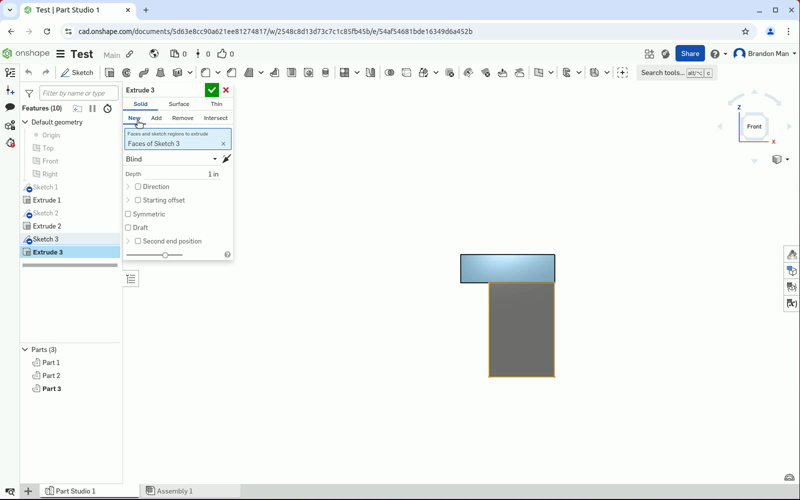
key(tab, 4)
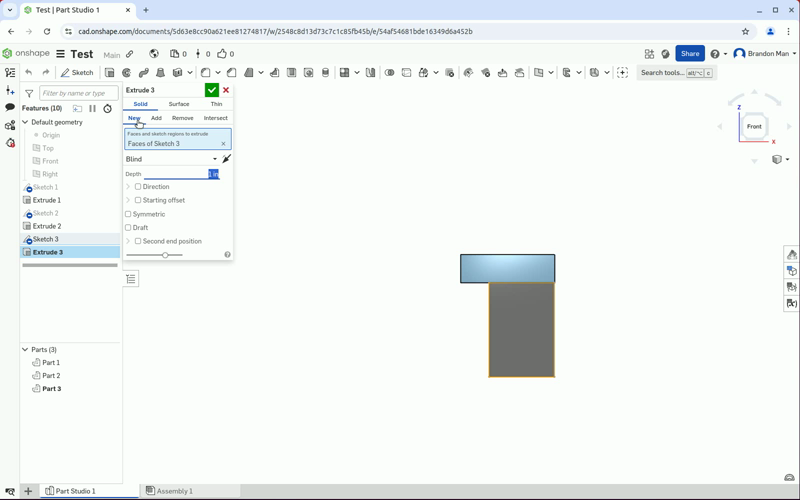
text(-5.777)
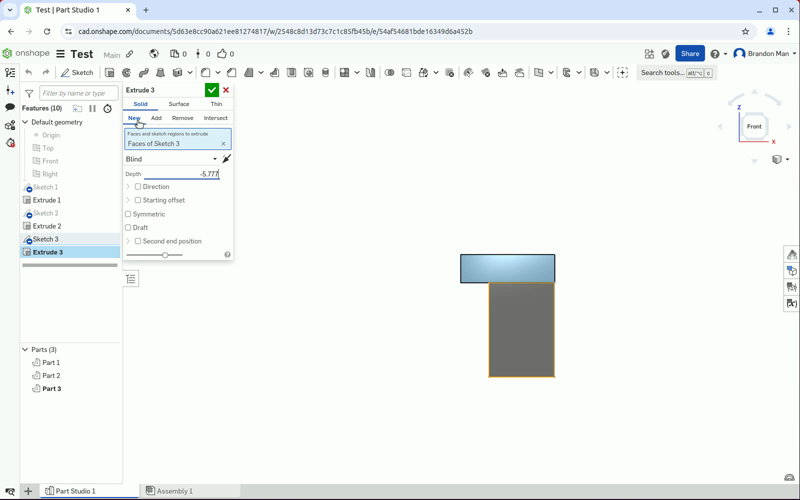
key(enter)
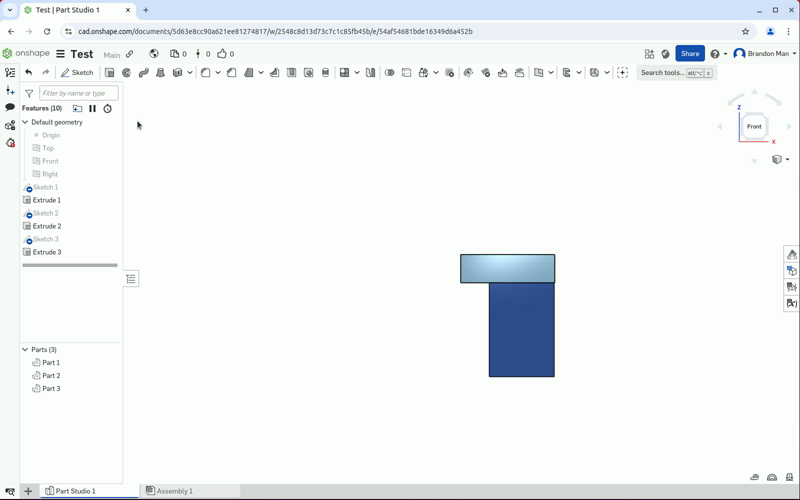
key(shift+h)
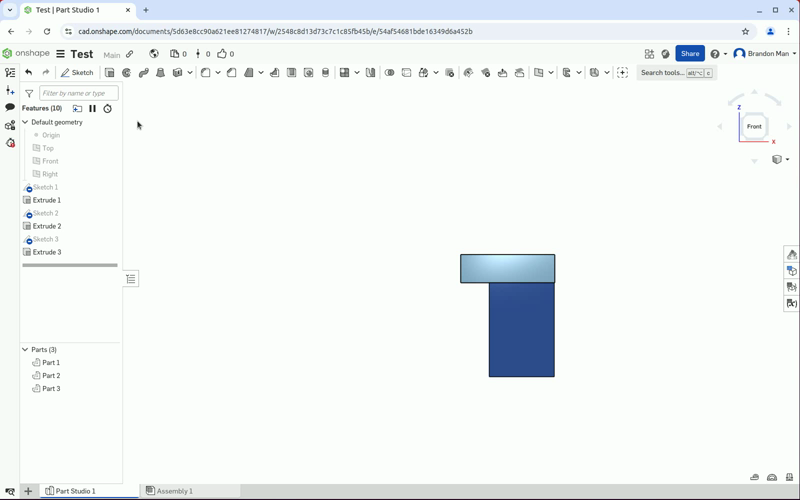
key(shift+h)
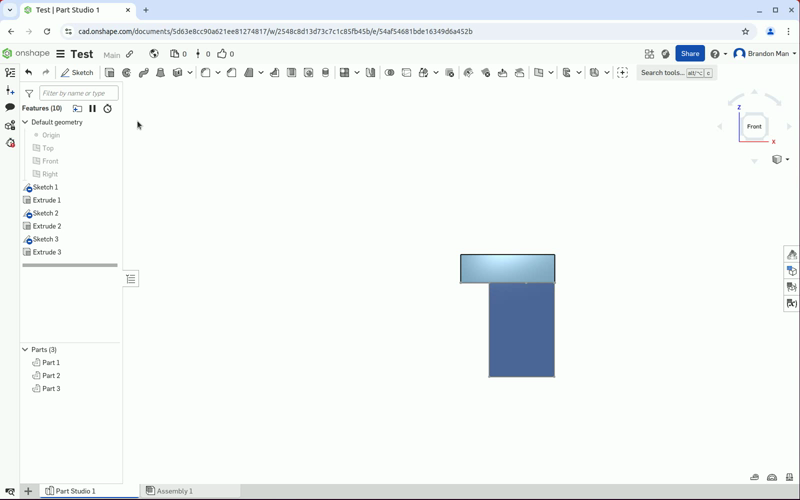
key(shift+7)
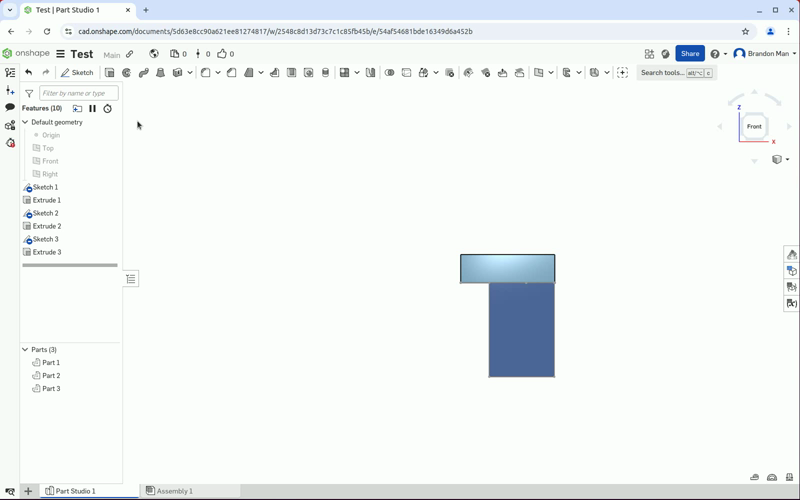
key(left, 2)
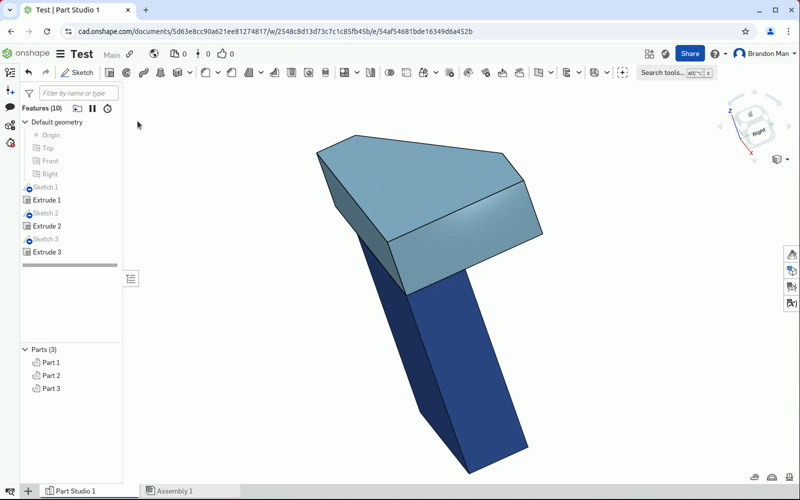
key(down, 2)
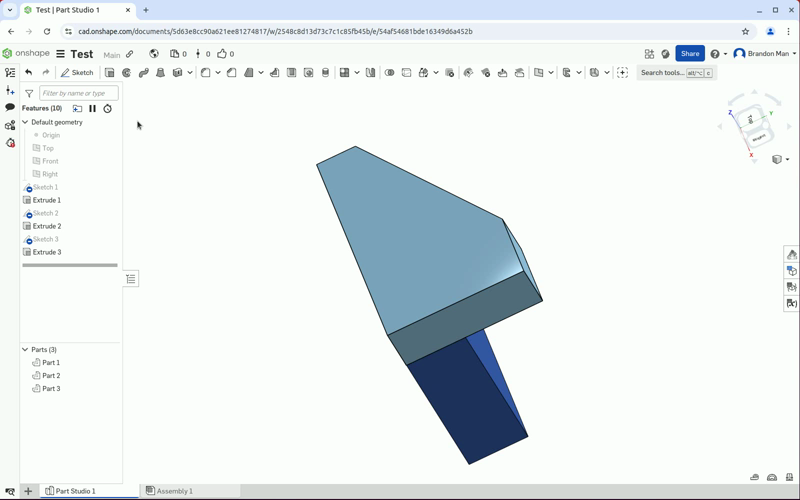
key(up, 2)
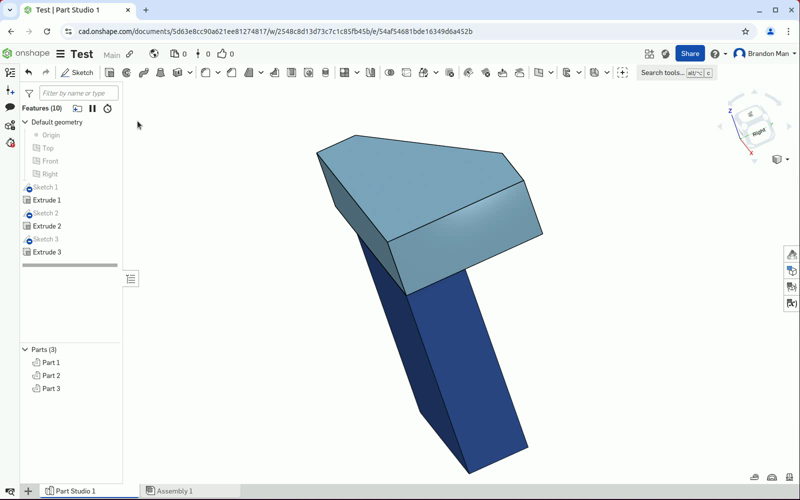
key(right, 2)
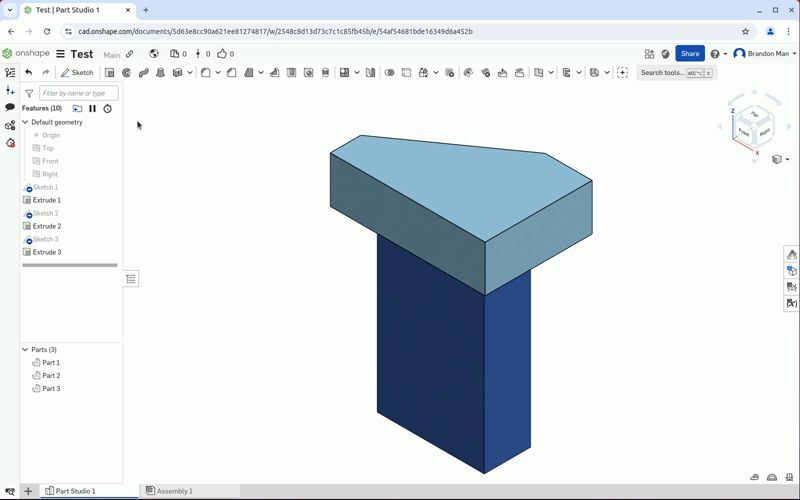
mouse_move(73, 189)
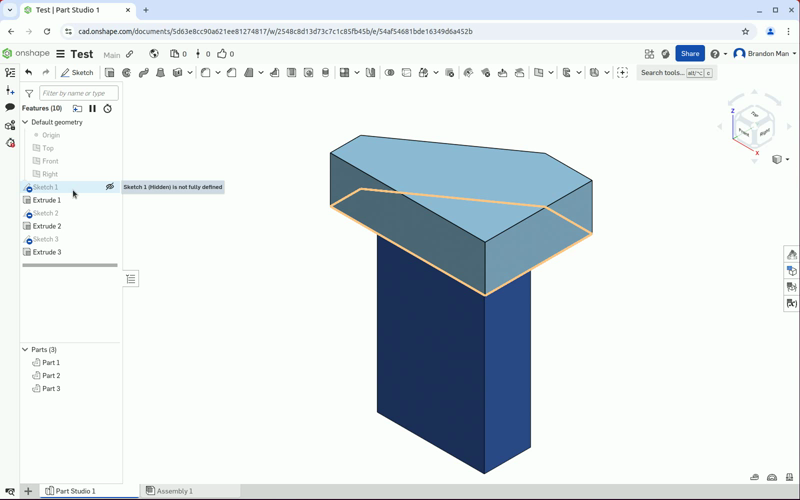
click(73, 189)